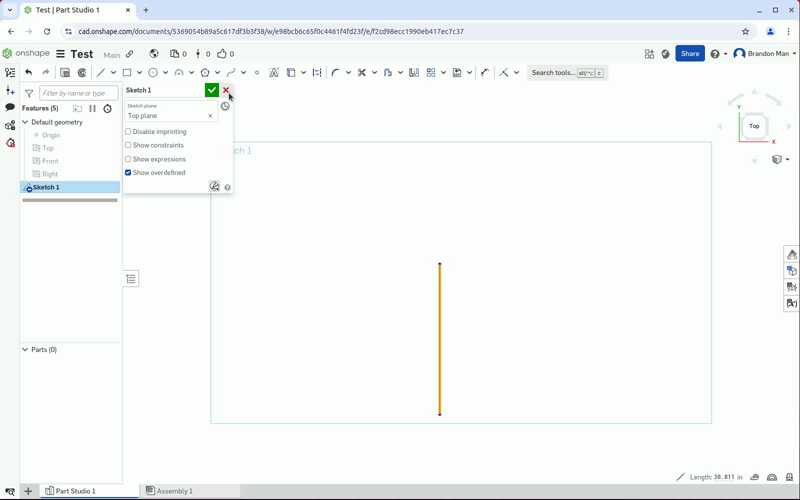
key(shift+h)
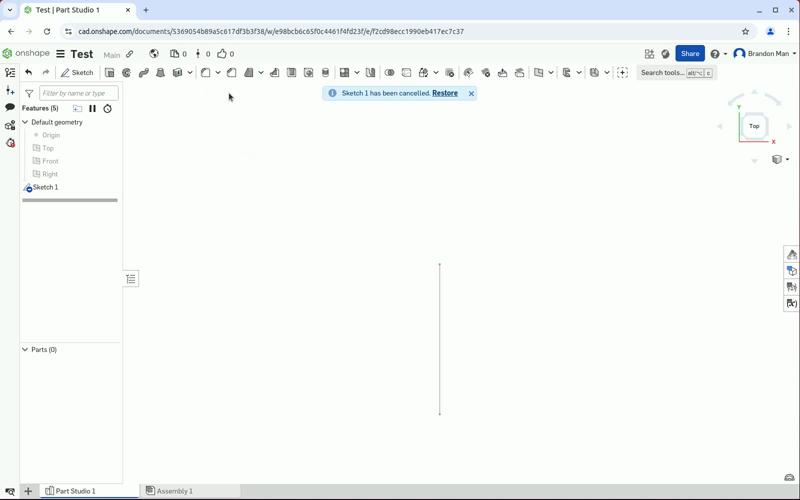
key(shift+s)
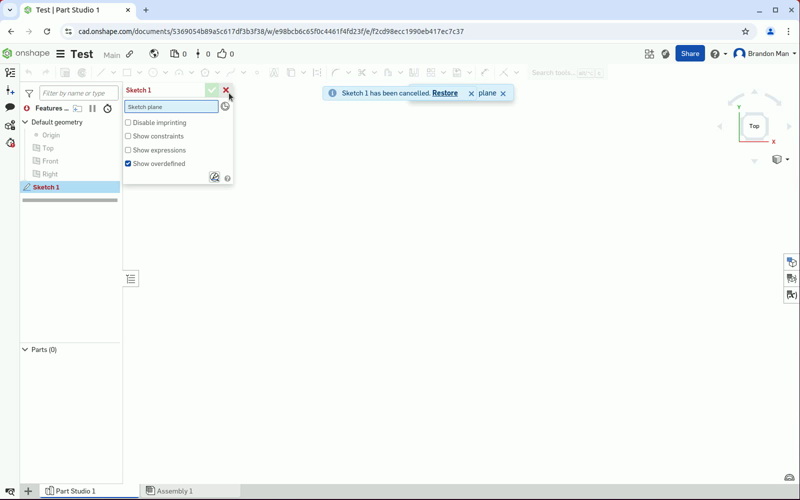
mouse_move(73, 150)
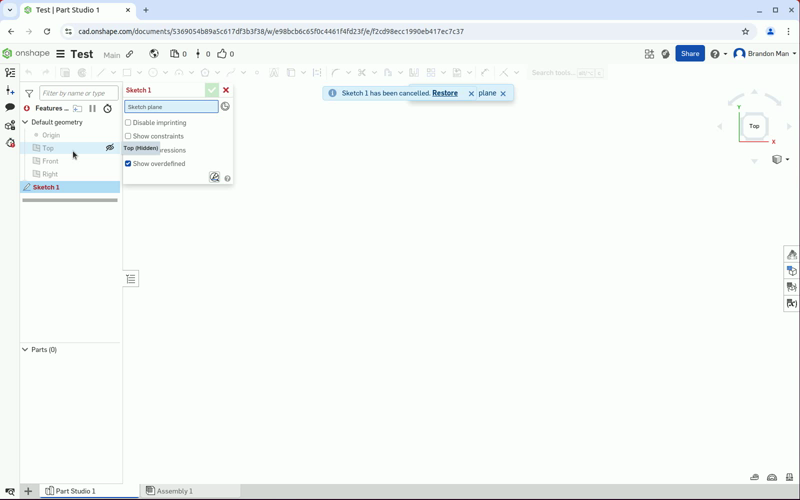
click(73, 150)
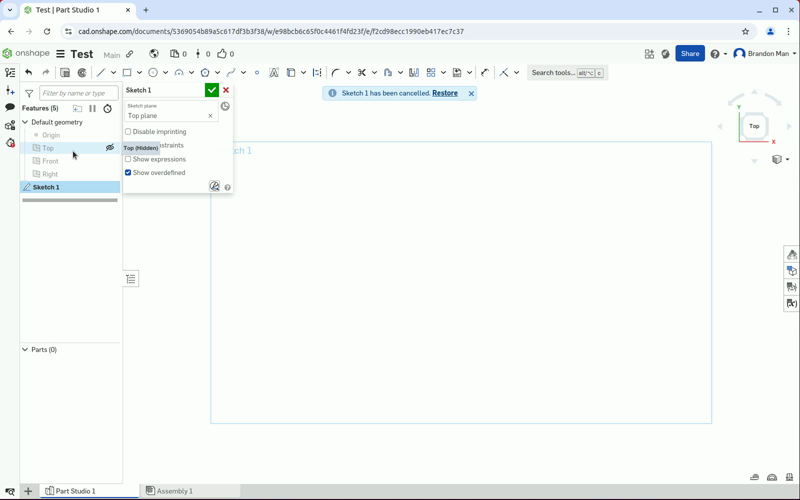
mouse_move(73, 352)
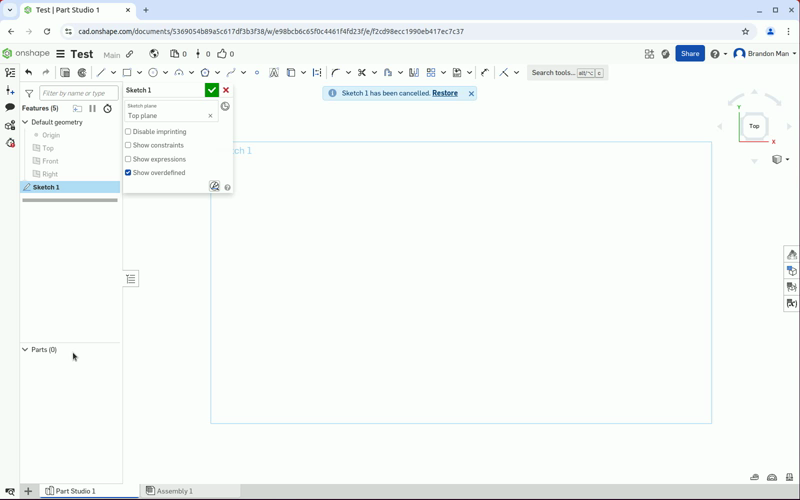
key(y)
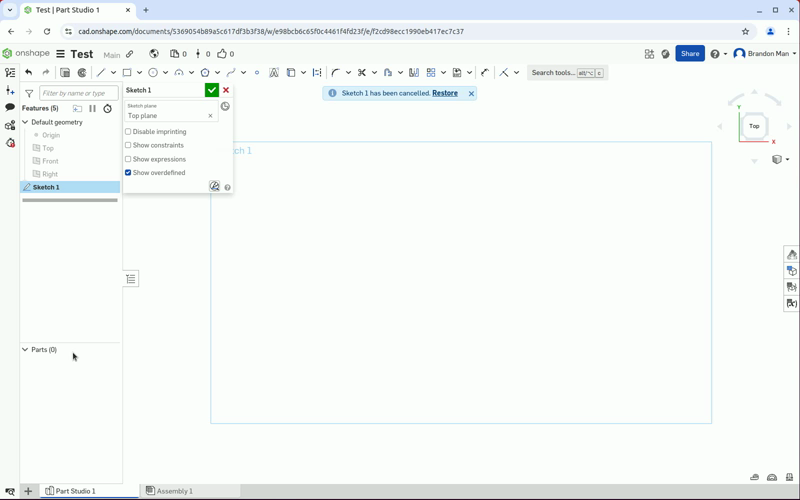
key(l)
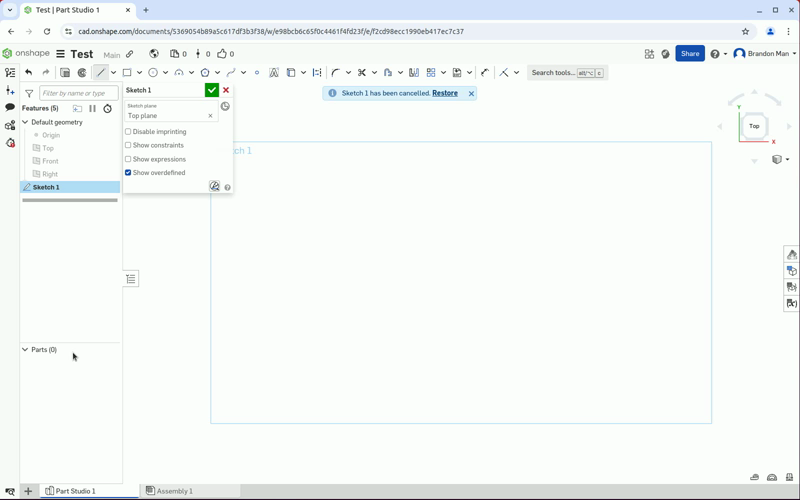
key_down(shift)
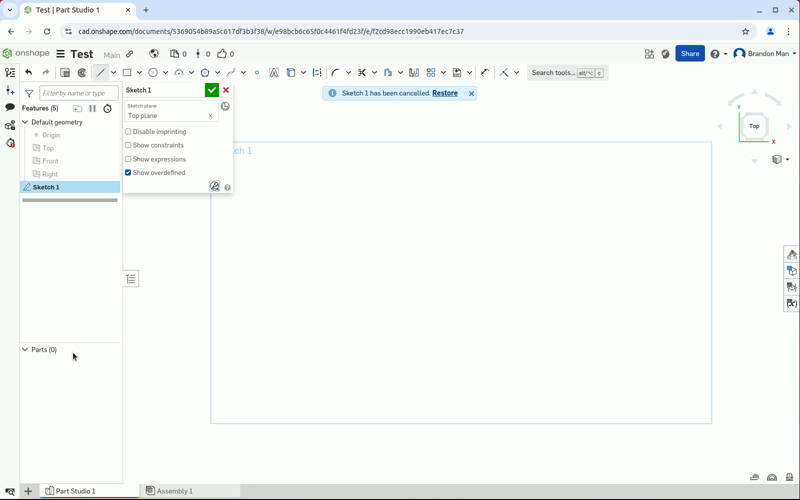
mouse_move(401, 336)
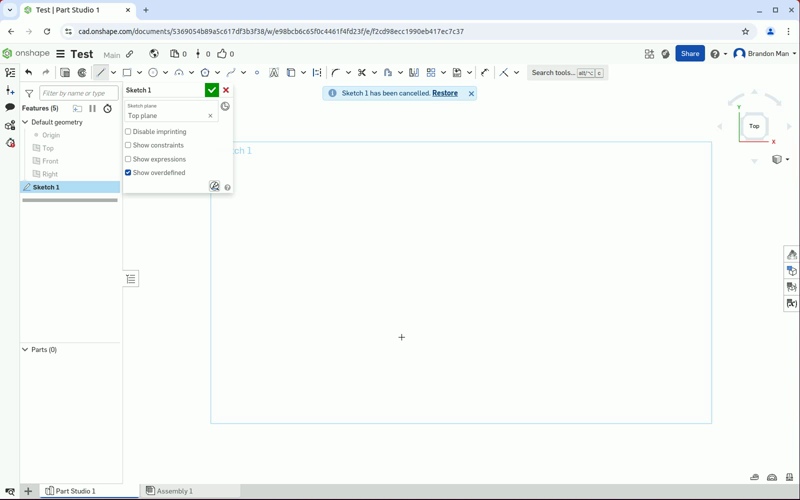
click(401, 336)
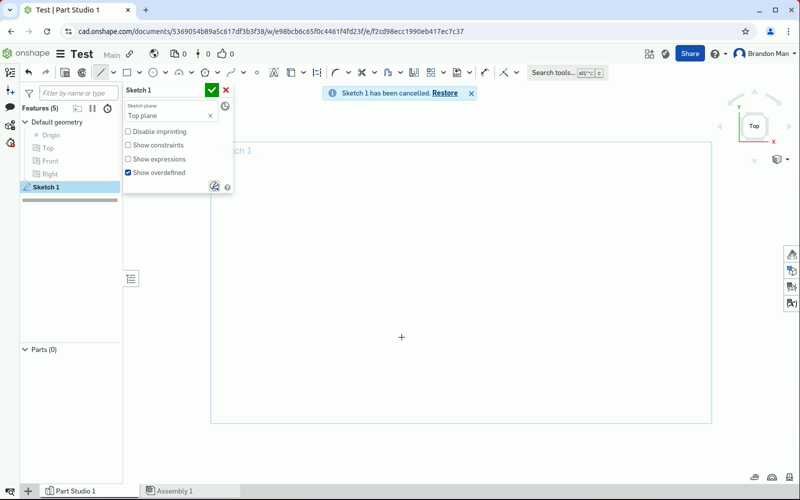
key_up(shift)
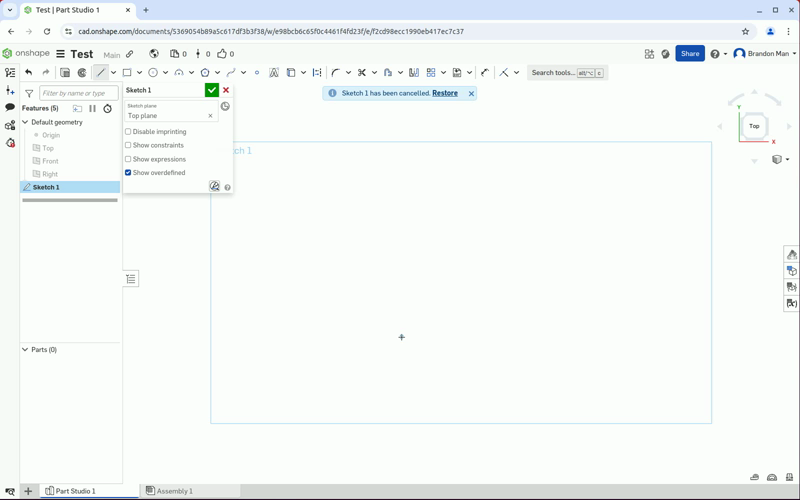
key_down(shift)
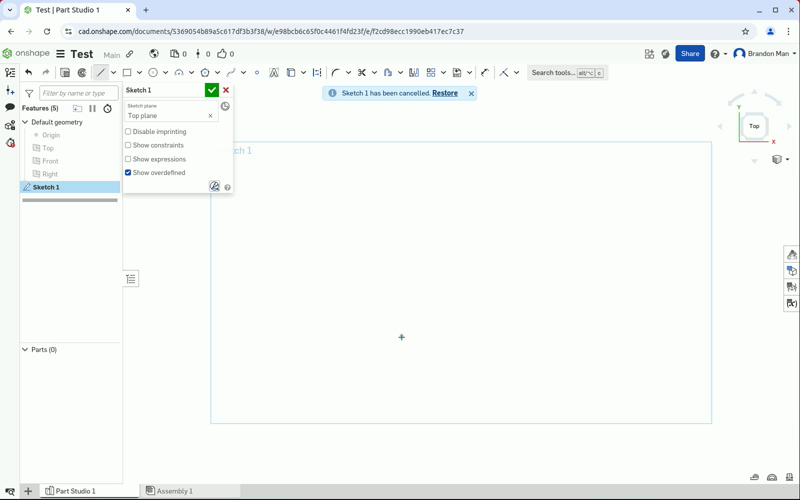
mouse_move(431, 336)
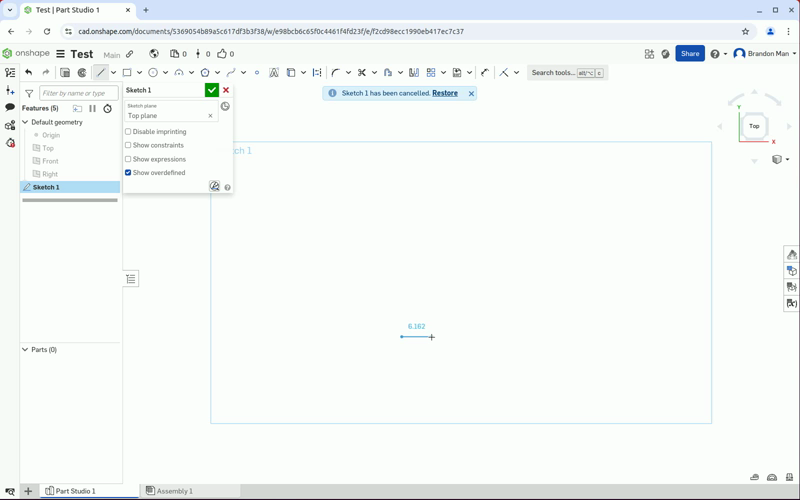
mouse_move(460, 336)
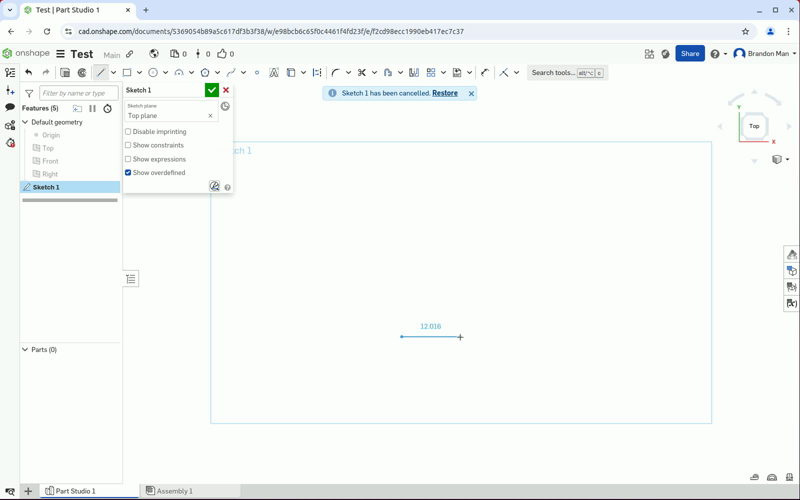
click(460, 336)
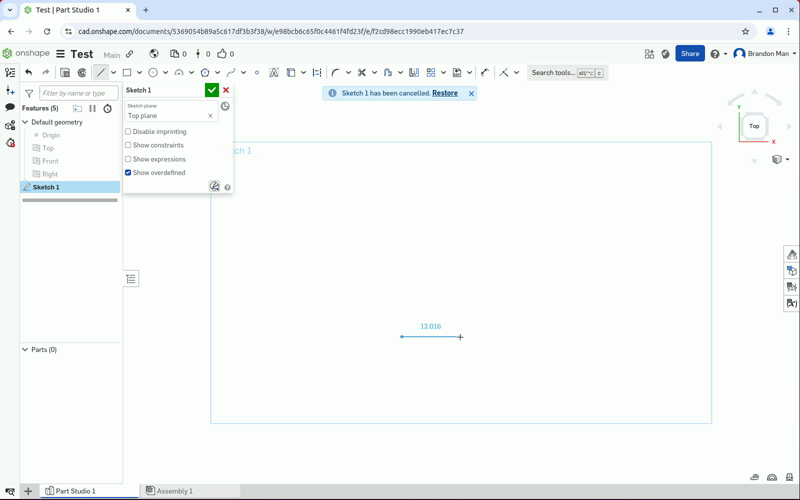
key_up(shift)
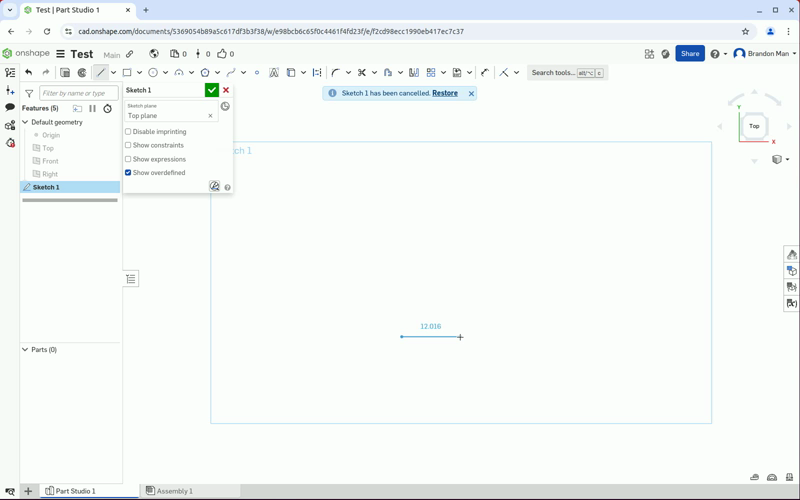
key_down(shift)
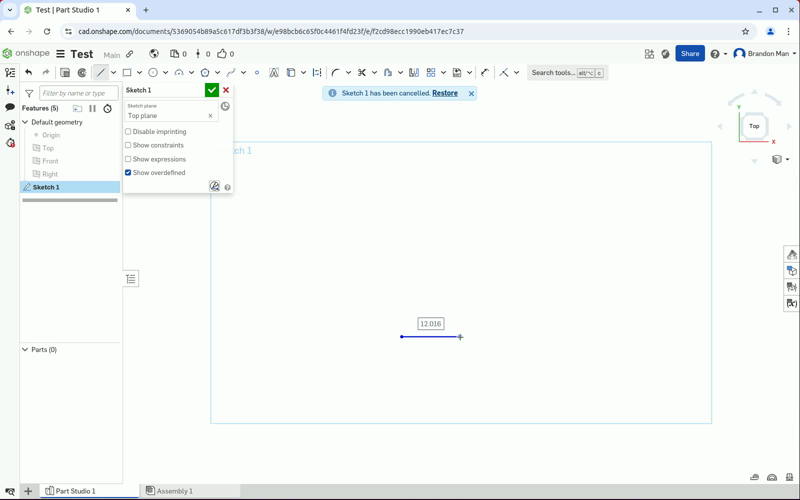
mouse_move(460, 263)
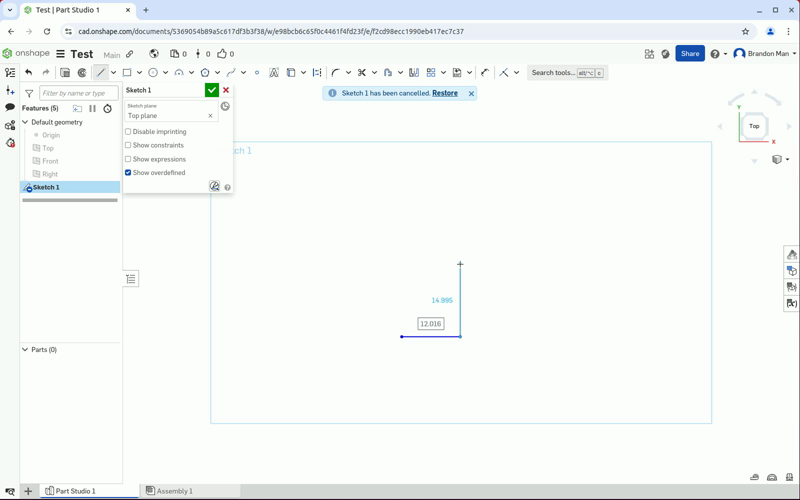
click(460, 263)
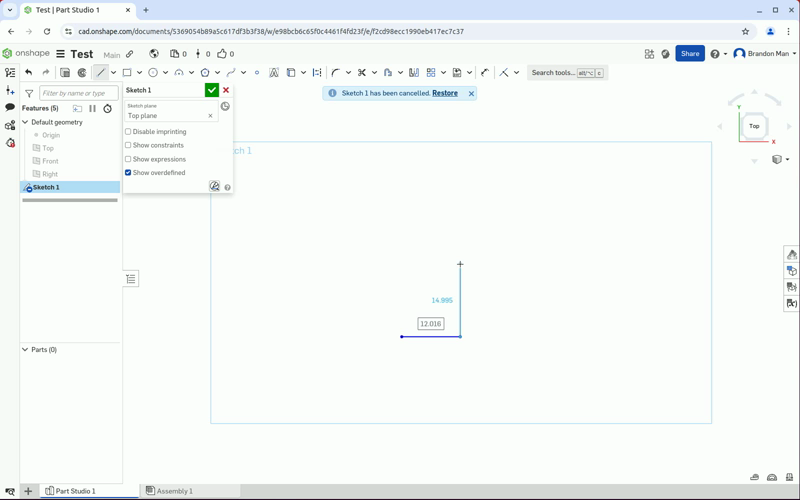
key_up(shift)
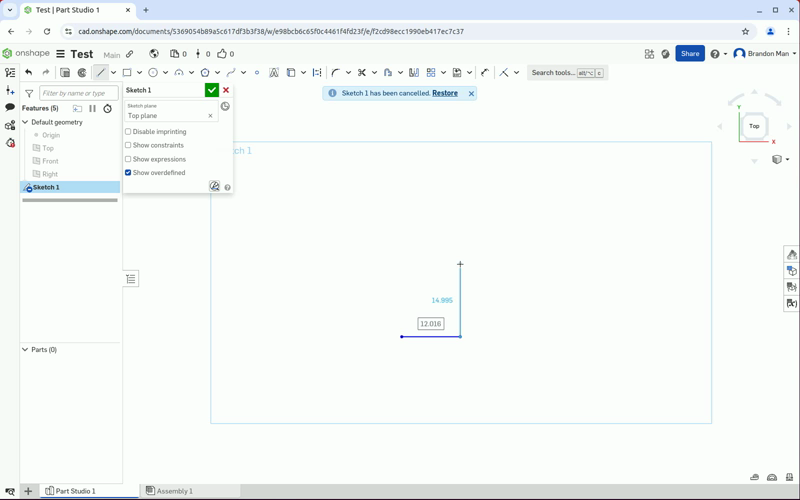
key_down(shift)
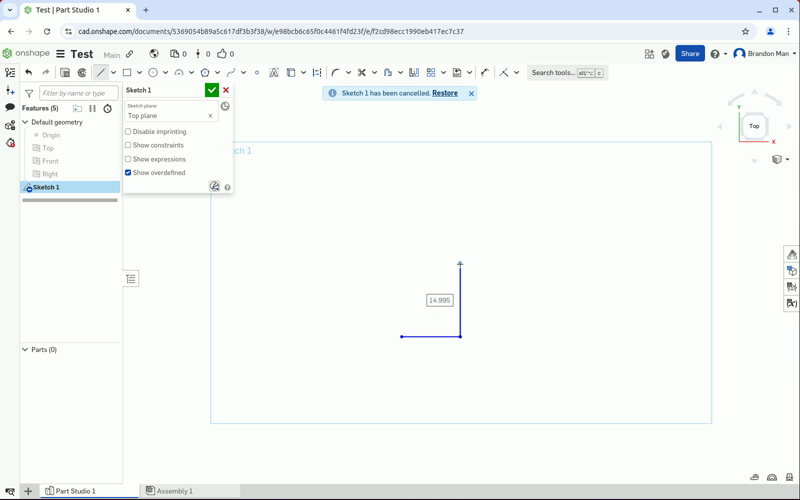
mouse_move(490, 263)
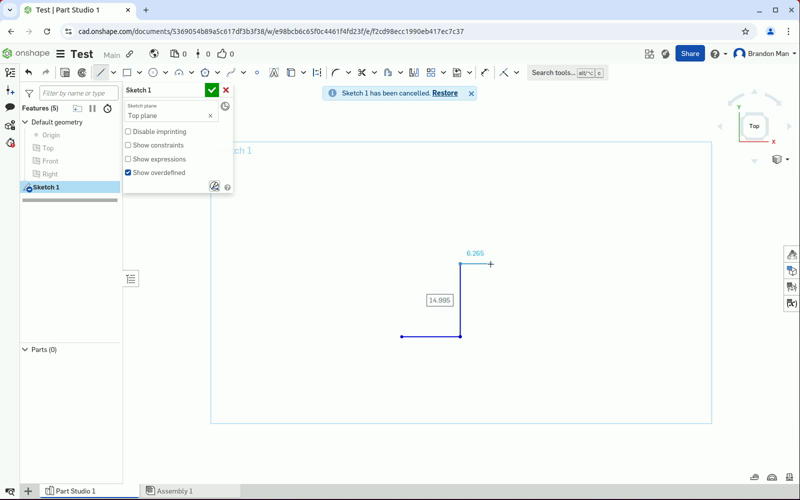
mouse_move(401, 263)
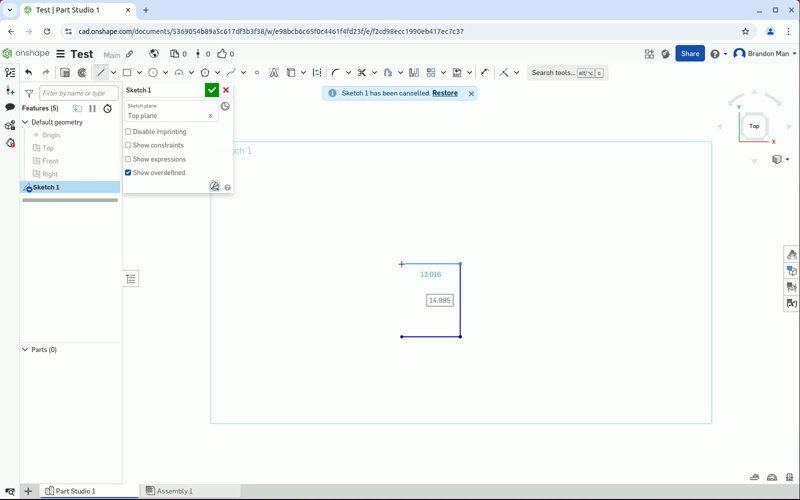
click(401, 263)
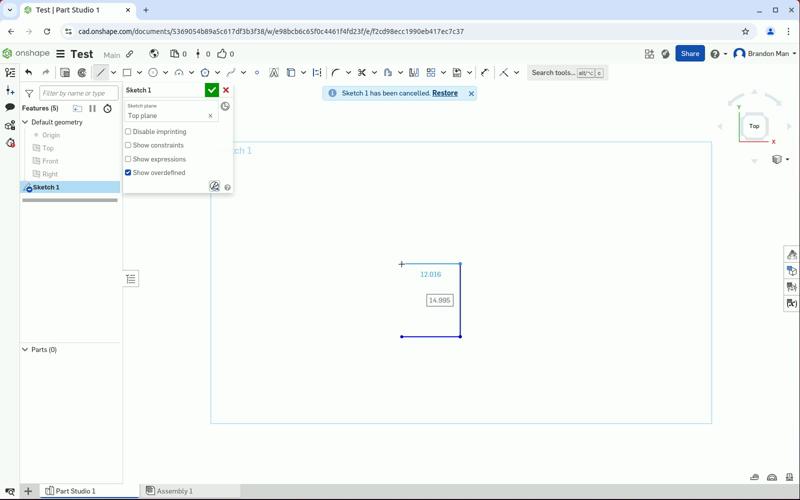
key_up(shift)
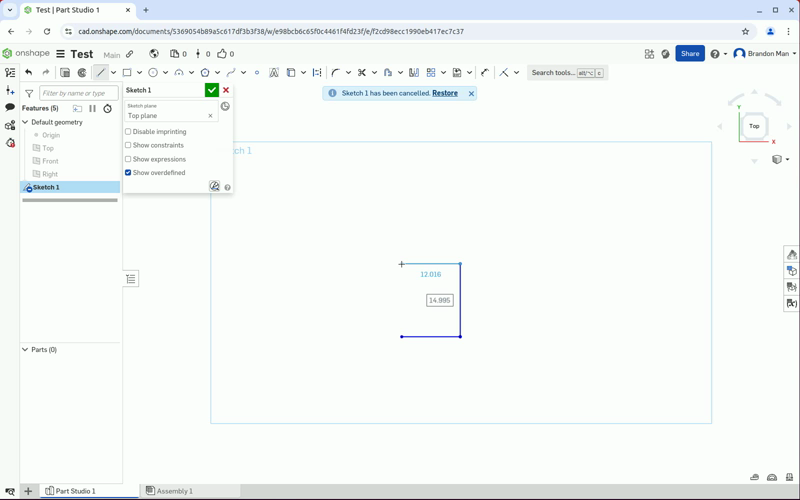
key_down(shift)
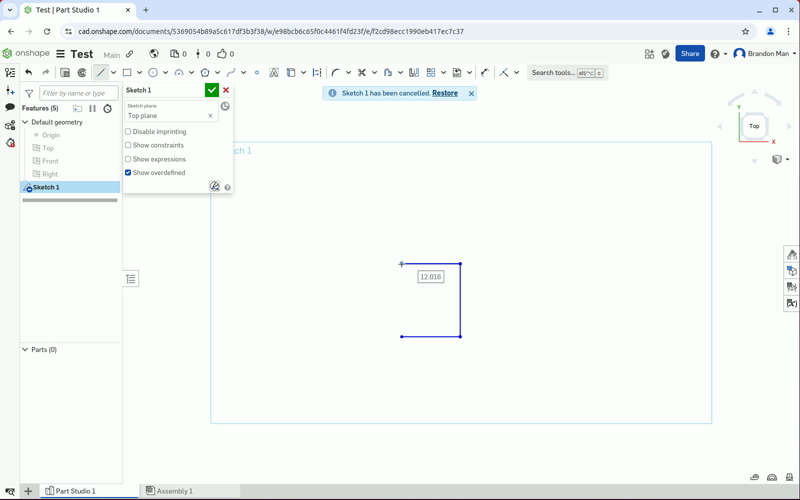
mouse_move(401, 336)
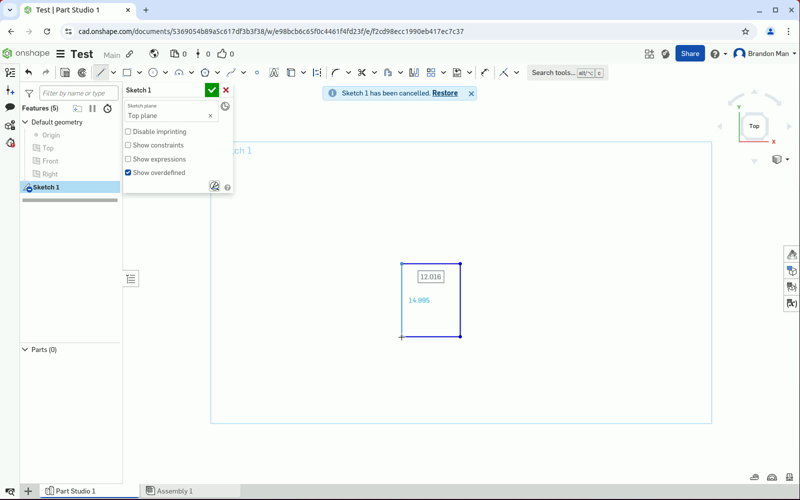
key_up(shift)
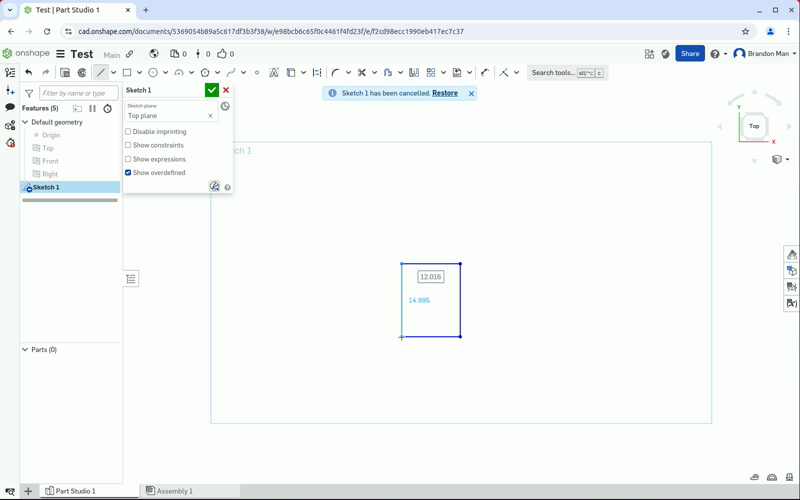
click(401, 336)
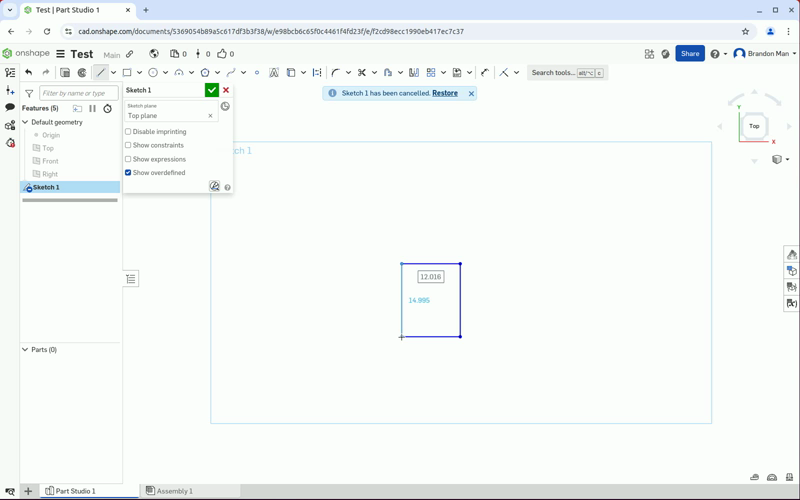
key(esc)
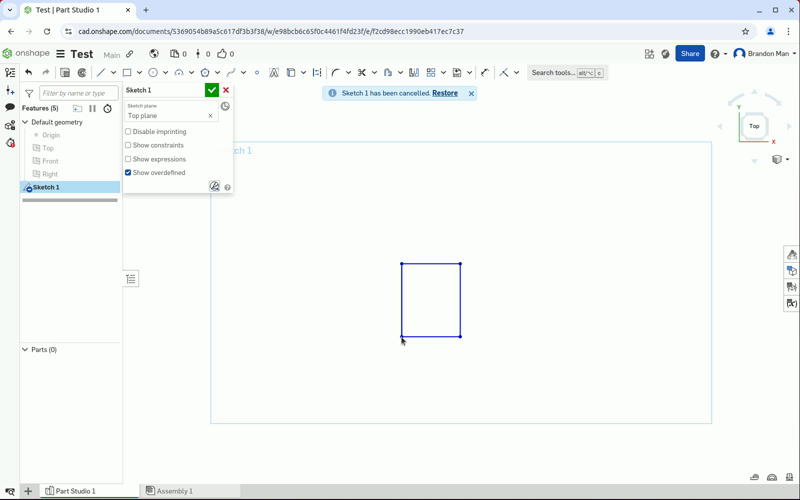
mouse_move(450, 310)
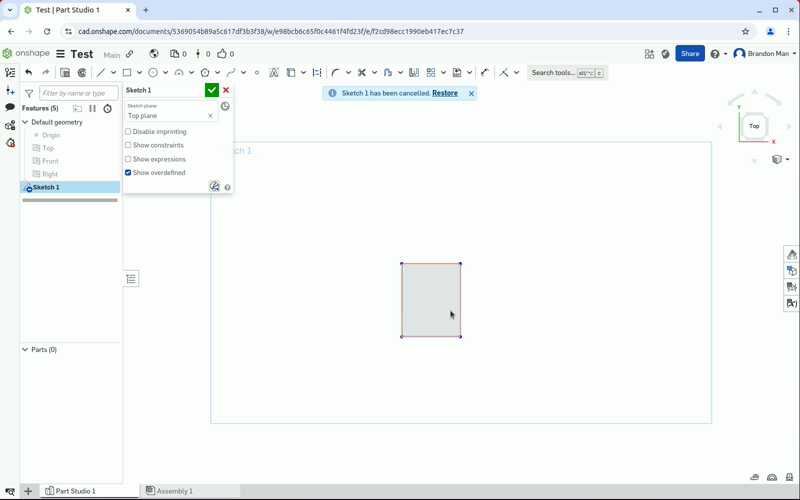
click(450, 310)
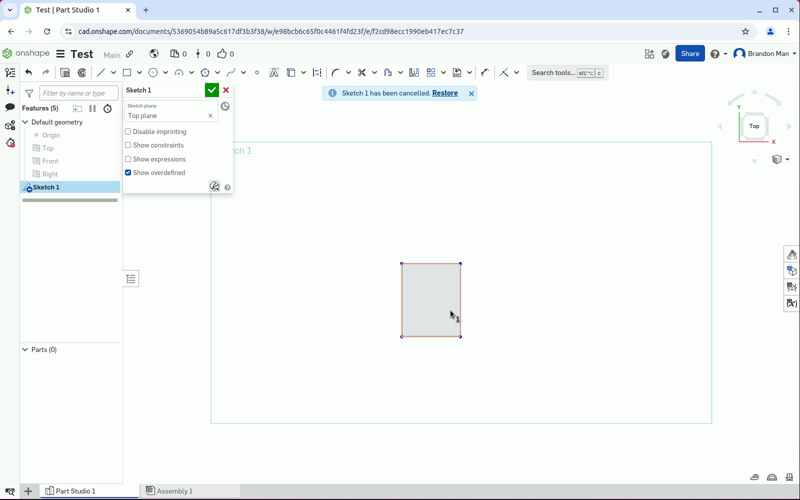
mouse_move(73, 352)
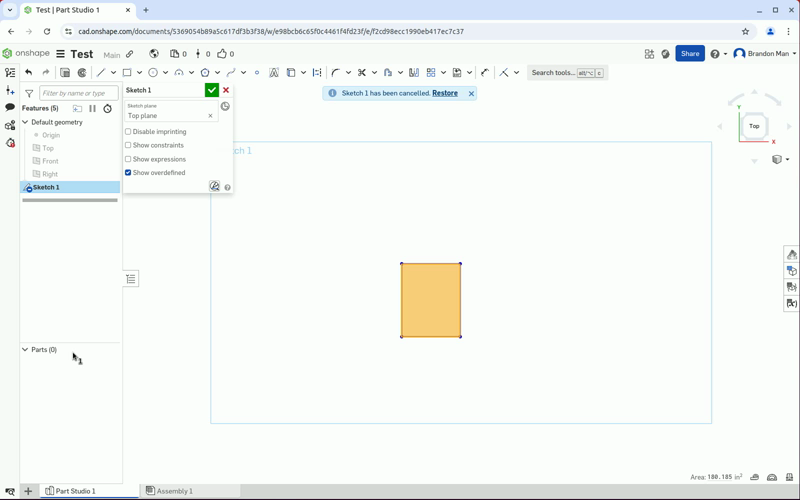
key(shift+y)
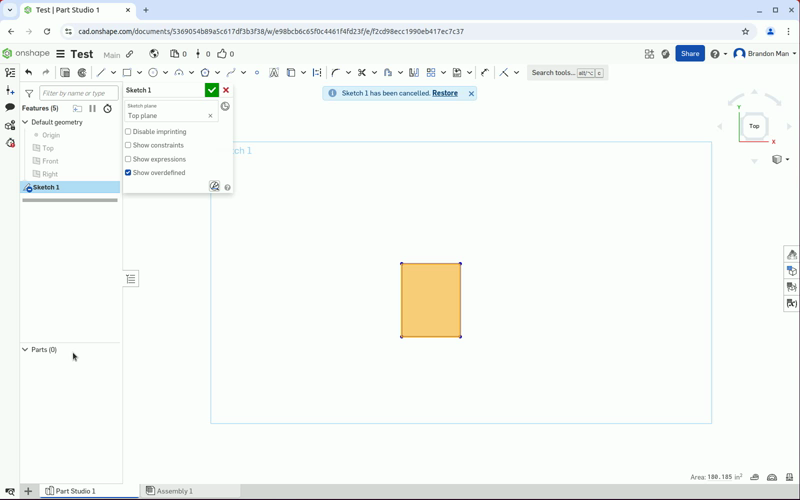
key(shift+e)
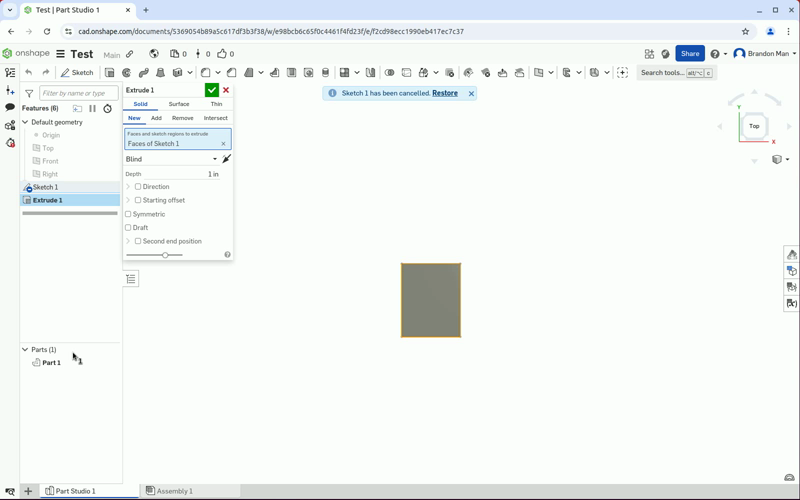
mouse_move(143, 106)
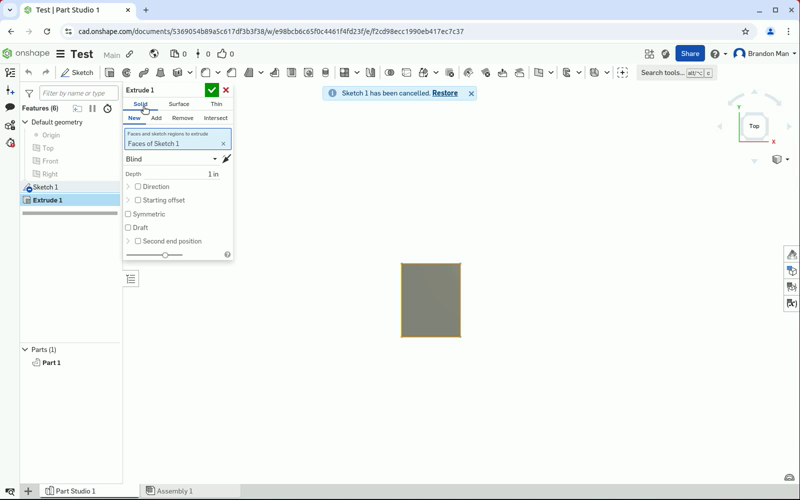
click(143, 106)
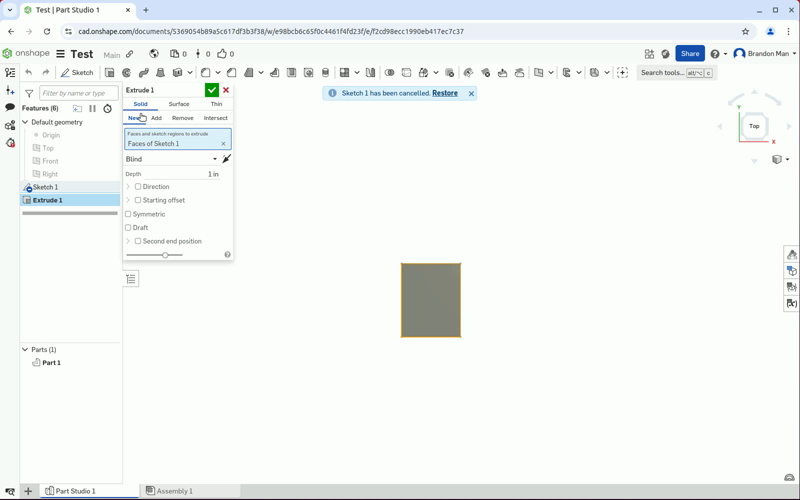
mouse_move(137, 120)
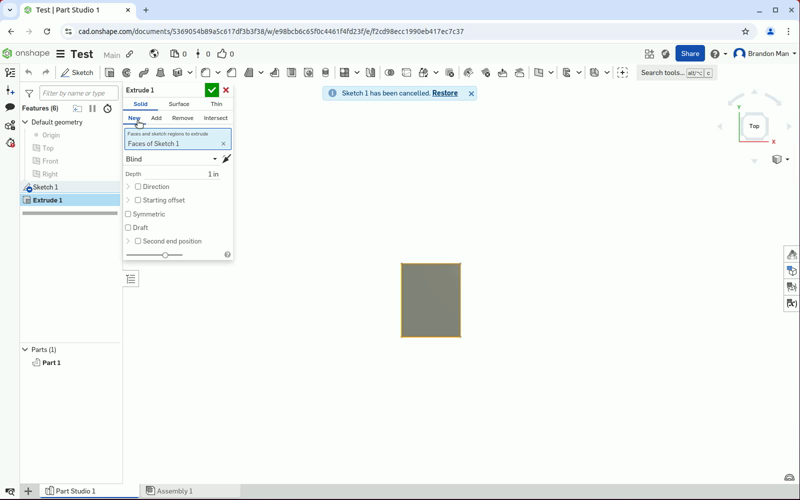
click(137, 120)
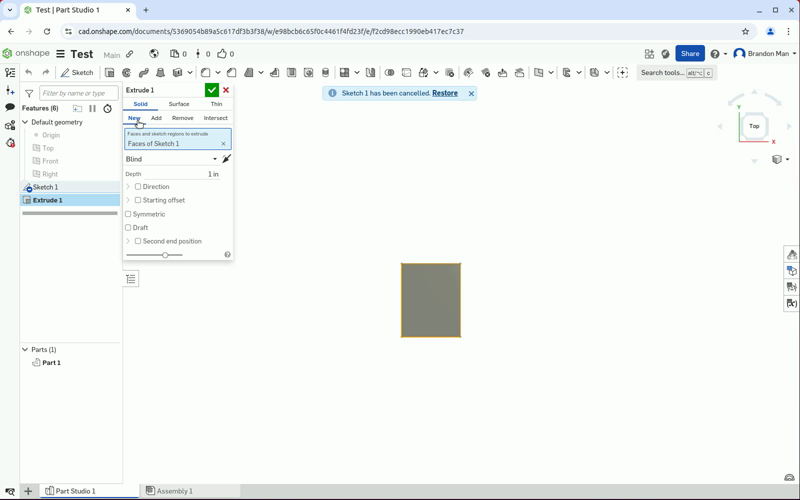
key(tab, 4)
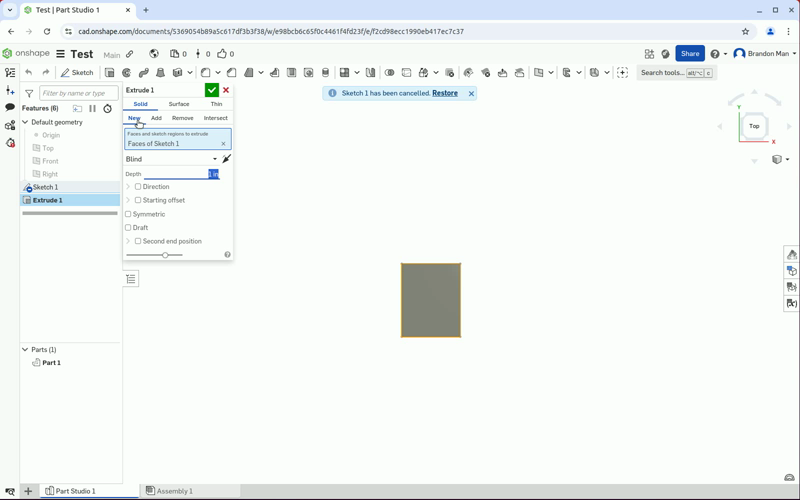
text(2.889)
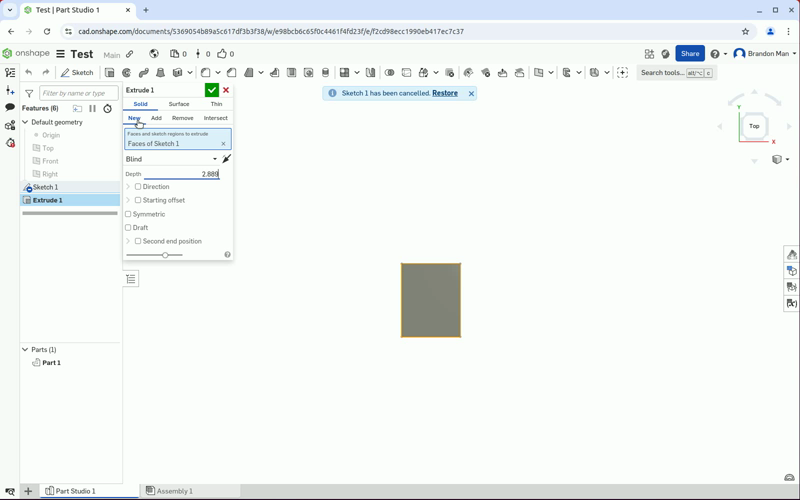
key(enter)
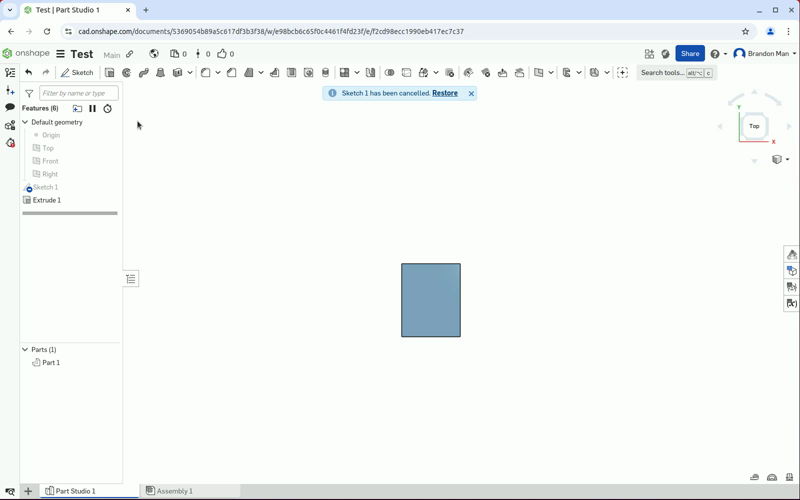
key(shift+h)
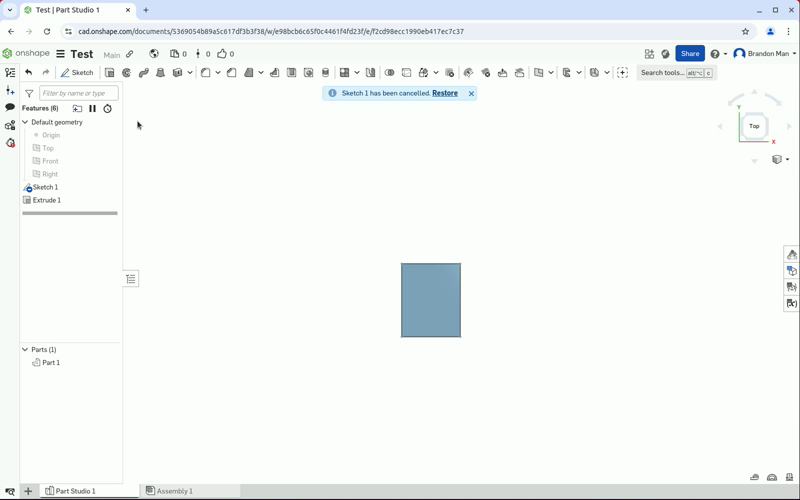
key(shift+h)
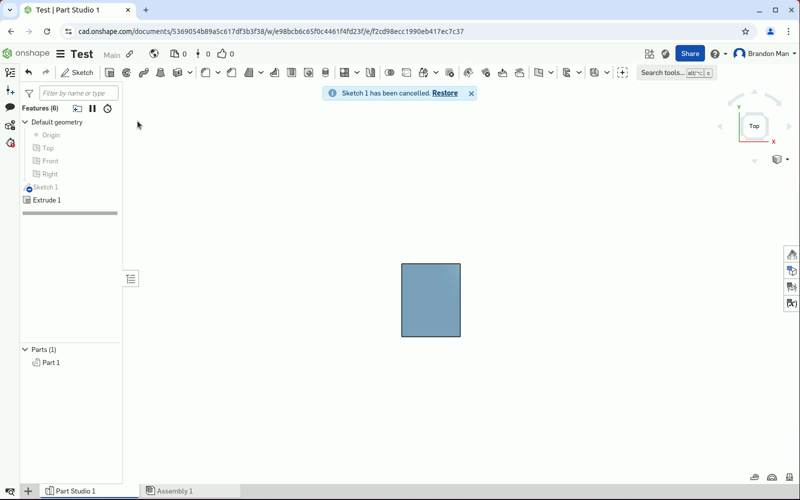
mouse_move(73, 189)
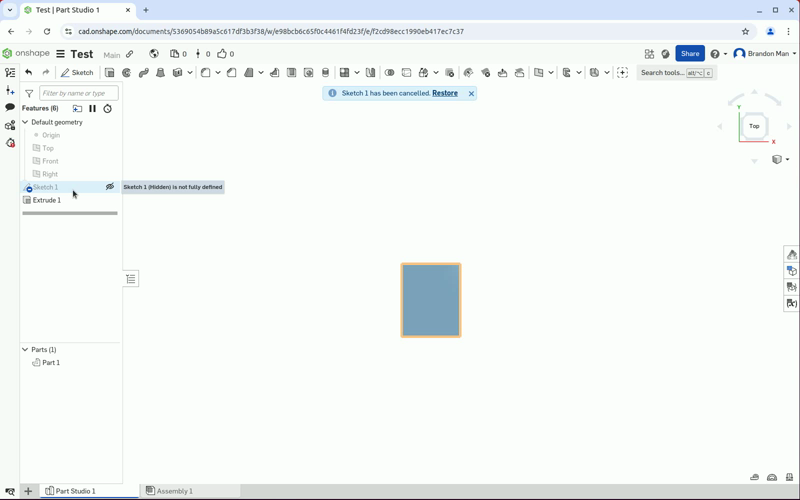
click(73, 189)
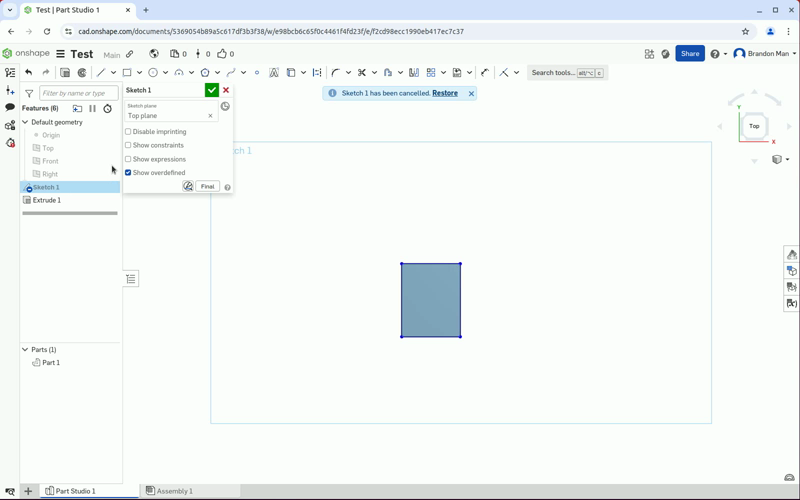
mouse_move(229, 92)
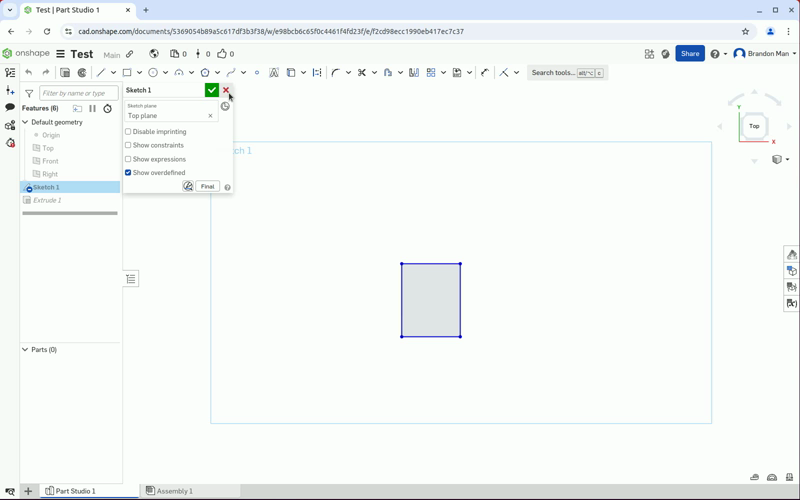
click(229, 92)
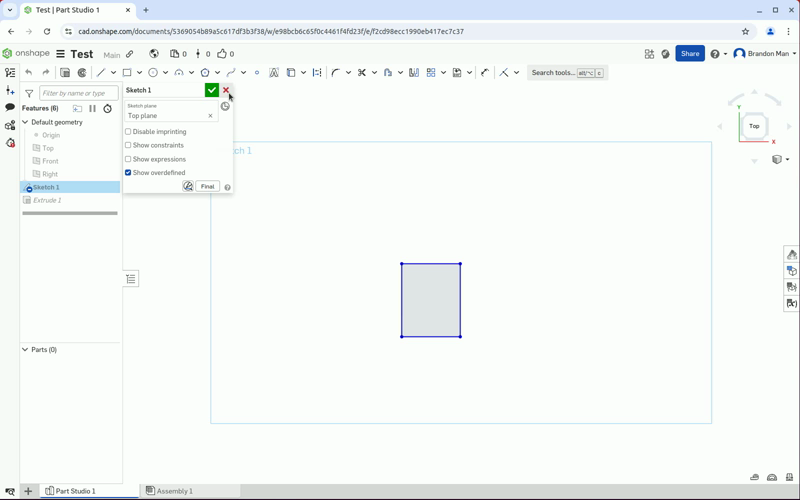
key(shift+s)
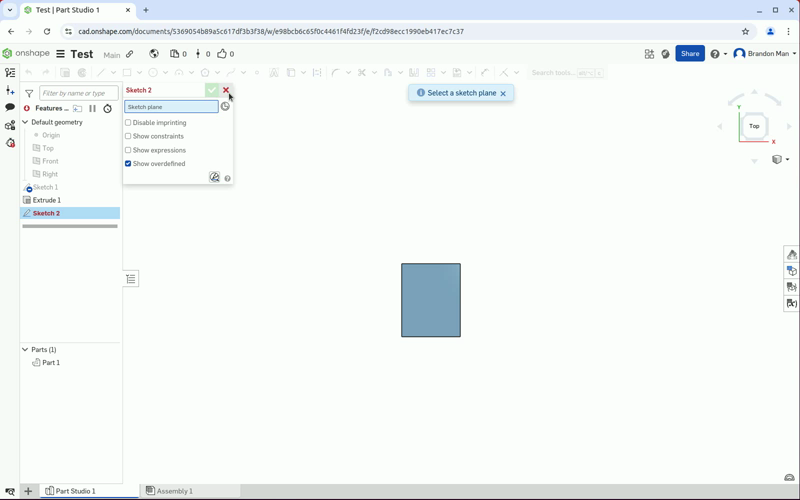
mouse_move(73, 150)
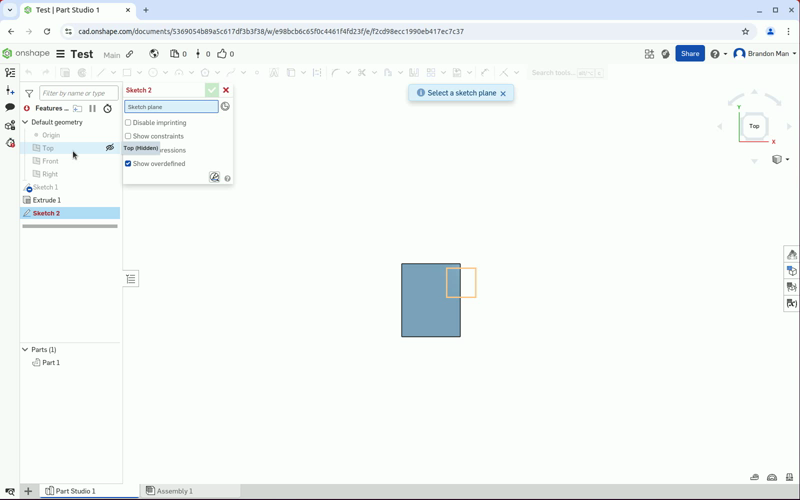
click(73, 150)
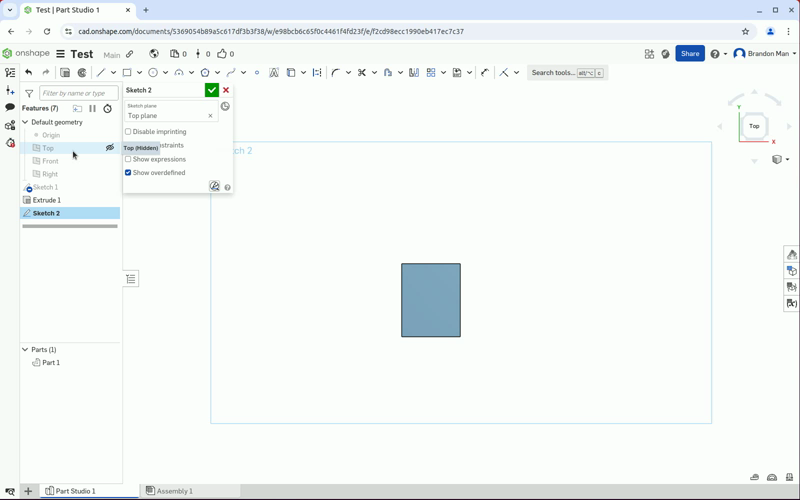
mouse_move(73, 352)
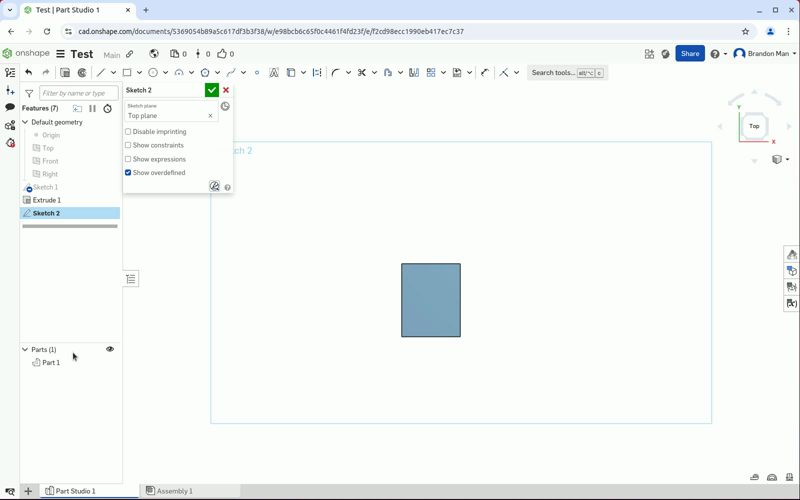
key(y)
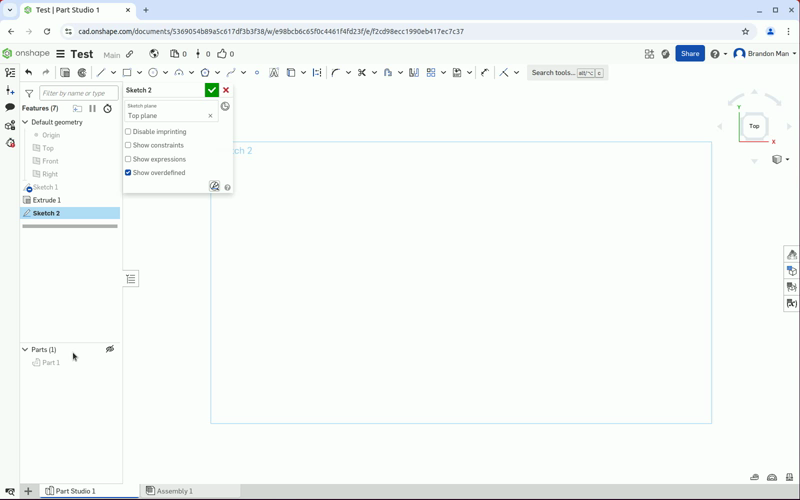
key(l)
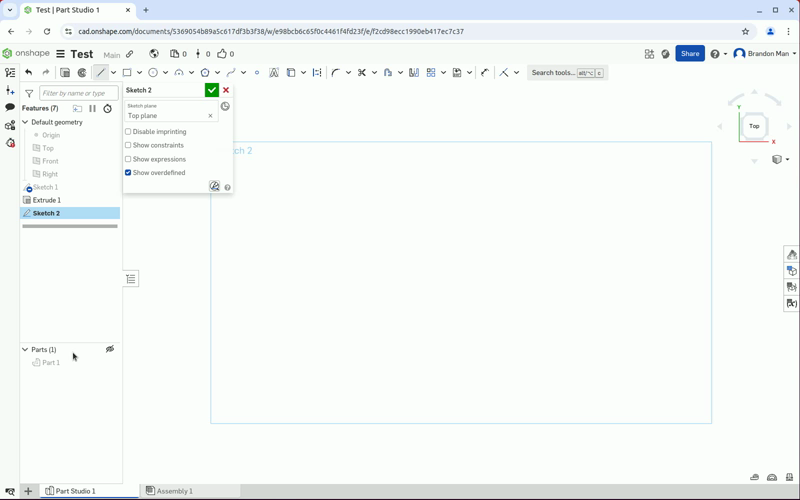
key_down(shift)
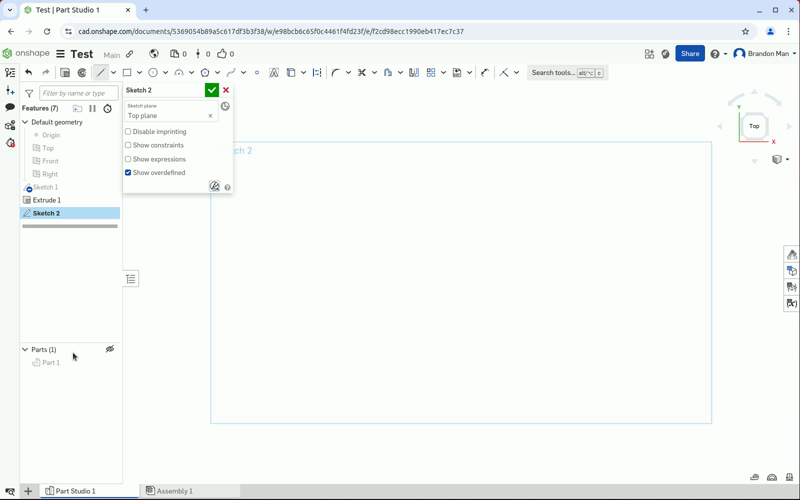
mouse_move(401, 336)
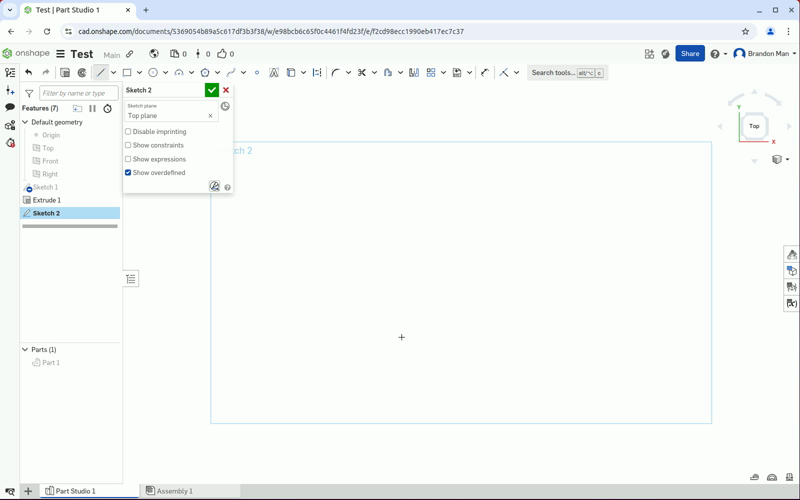
click(401, 336)
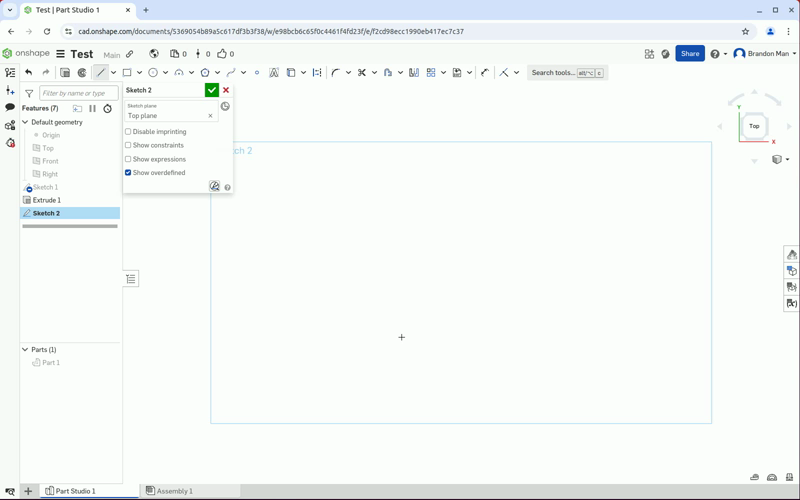
key_up(shift)
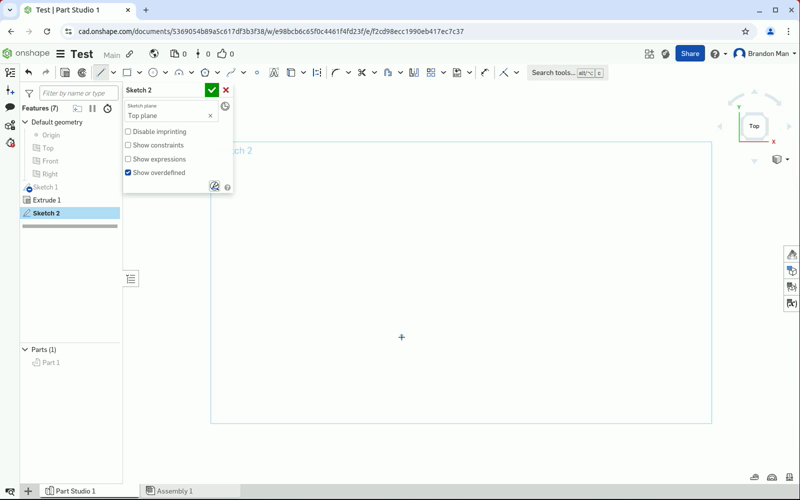
key_down(shift)
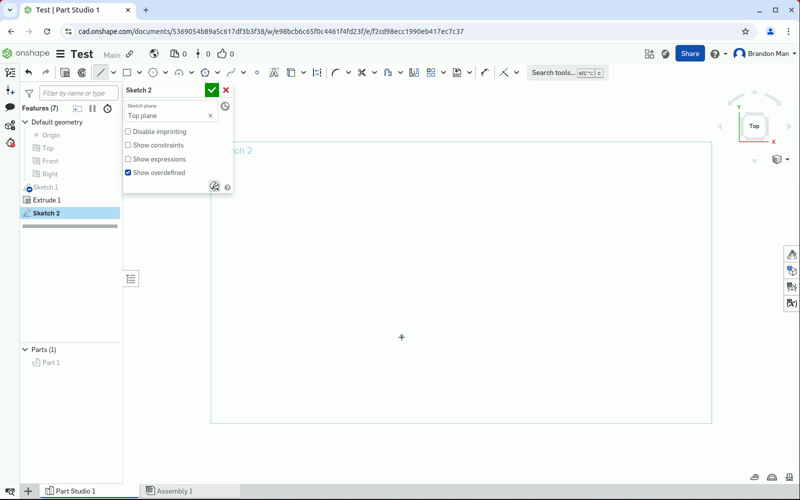
mouse_move(431, 336)
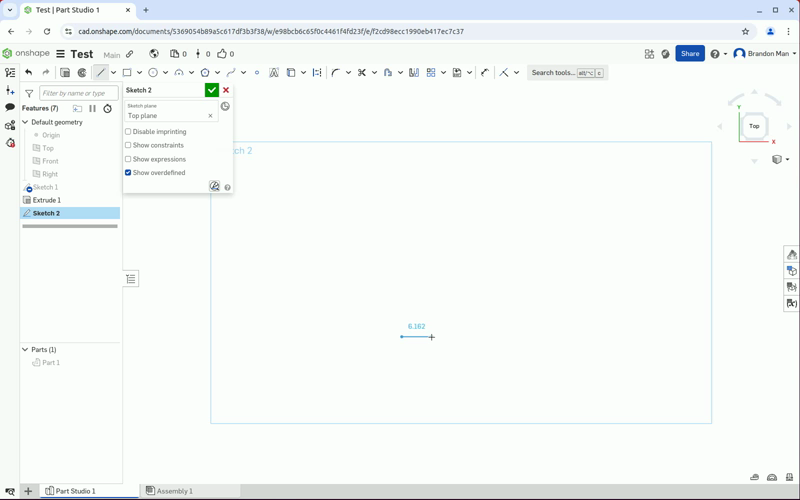
mouse_move(461, 336)
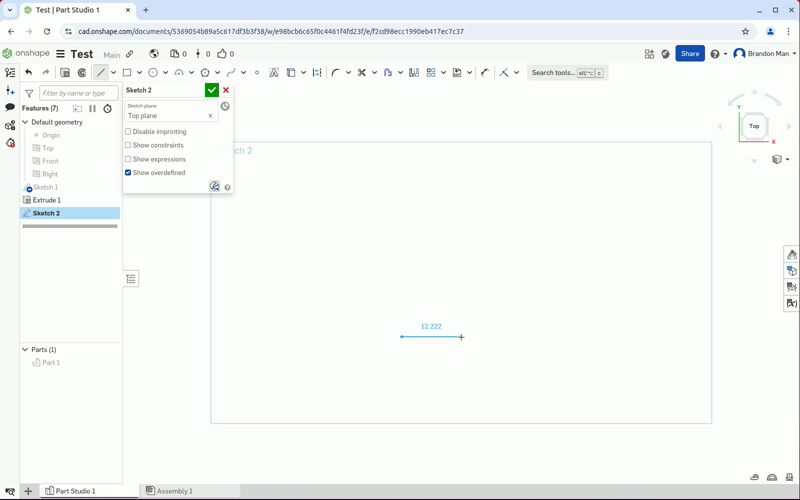
click(461, 336)
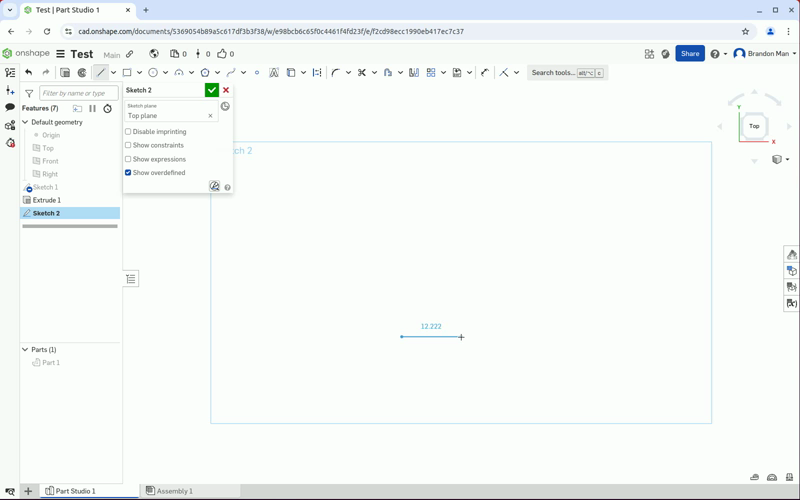
key_up(shift)
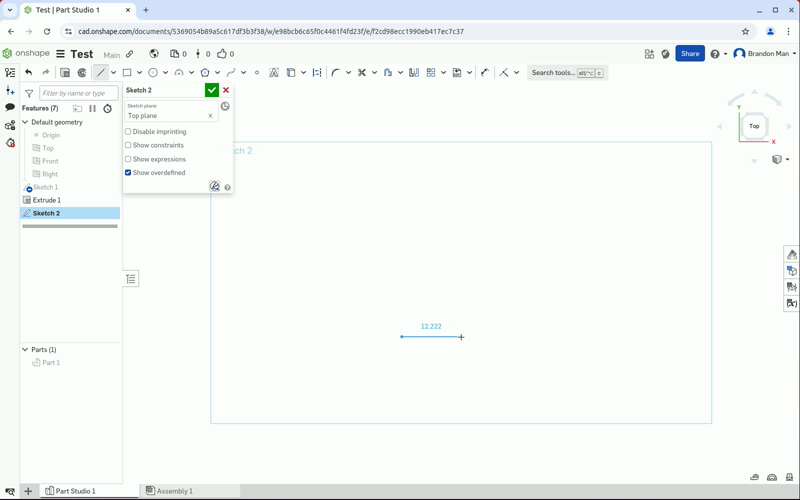
key_down(shift)
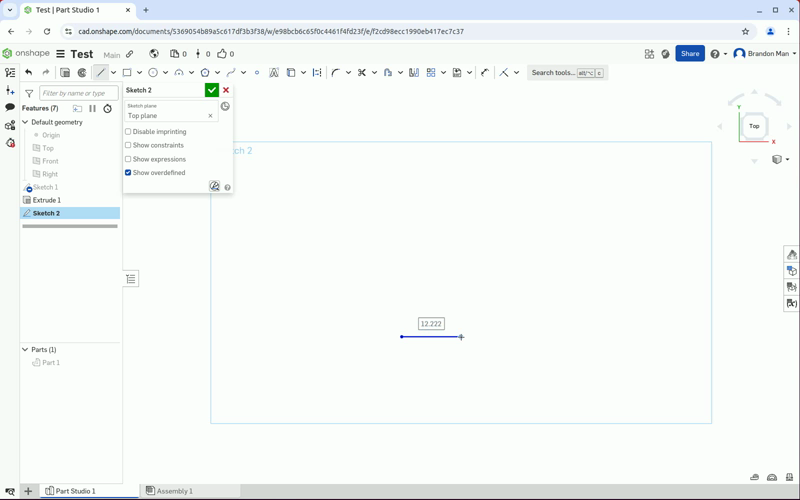
mouse_move(491, 336)
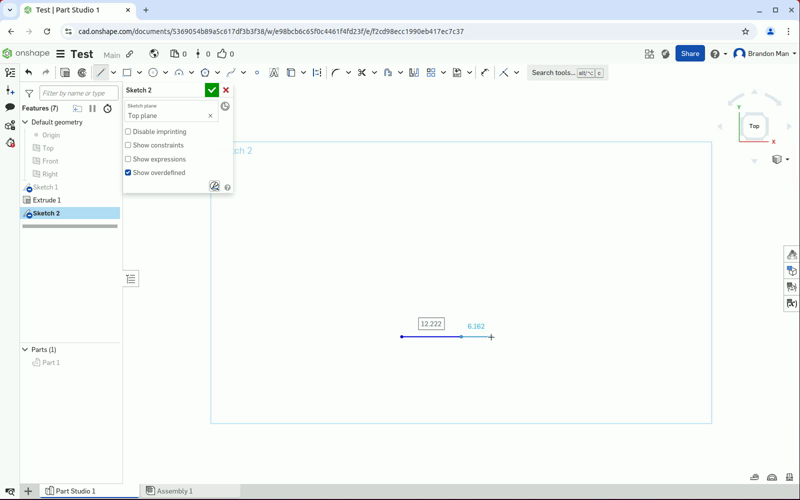
mouse_move(461, 306)
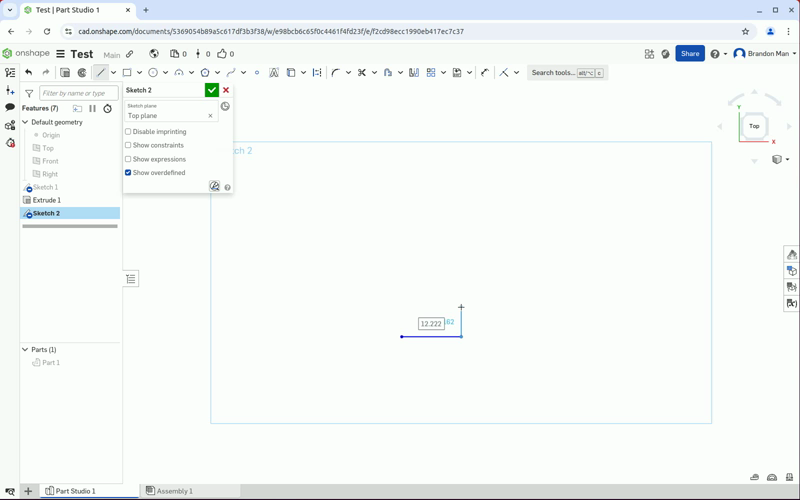
click(461, 306)
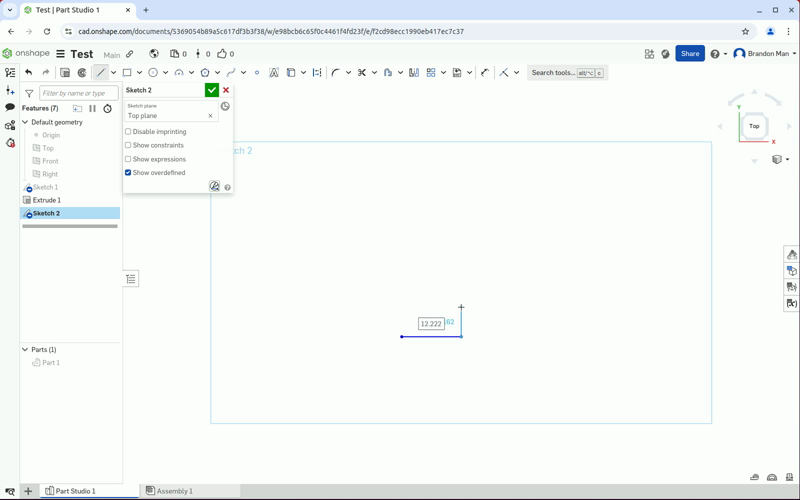
key_up(shift)
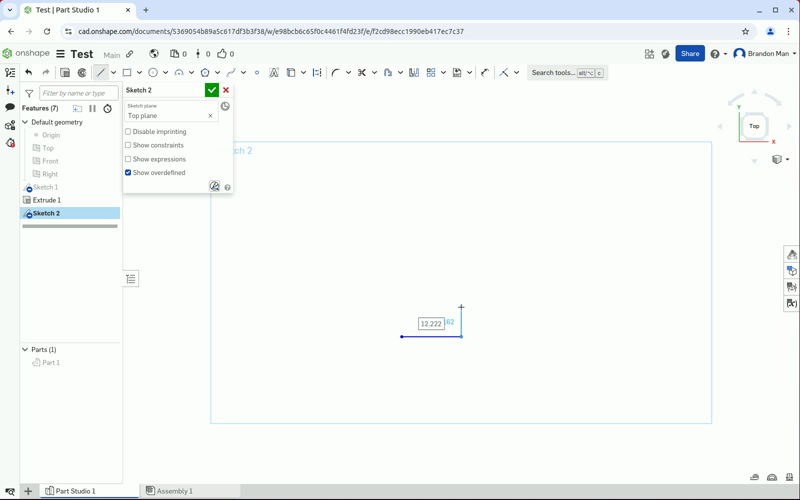
key_down(shift)
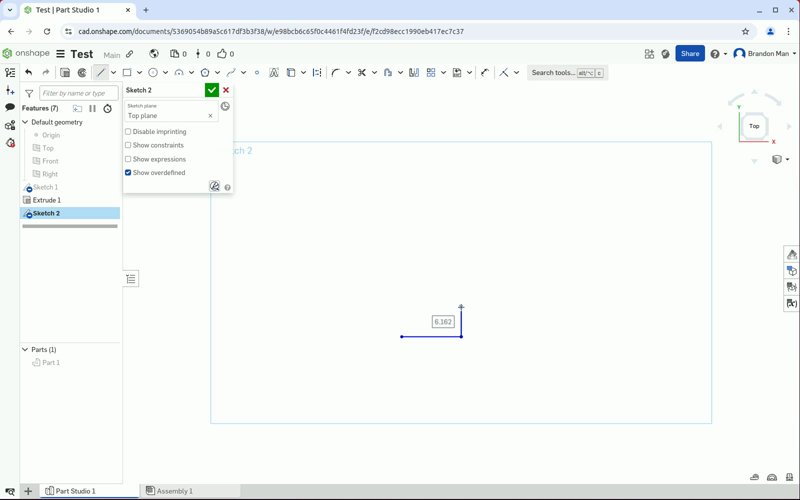
mouse_move(491, 306)
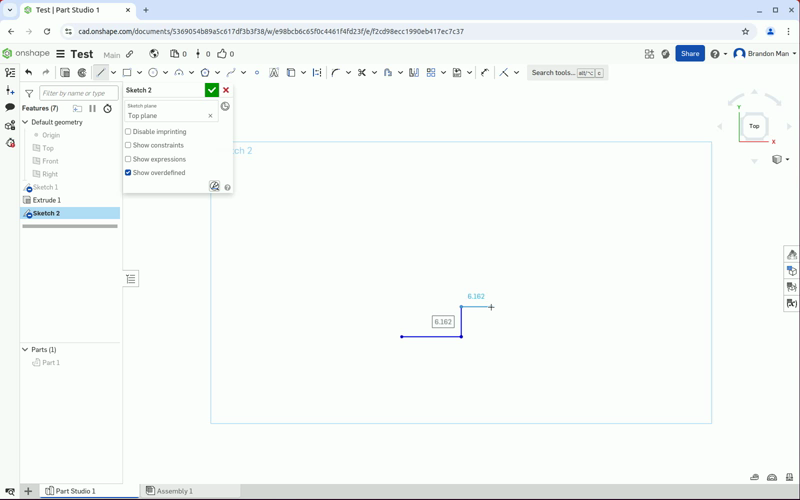
mouse_move(401, 306)
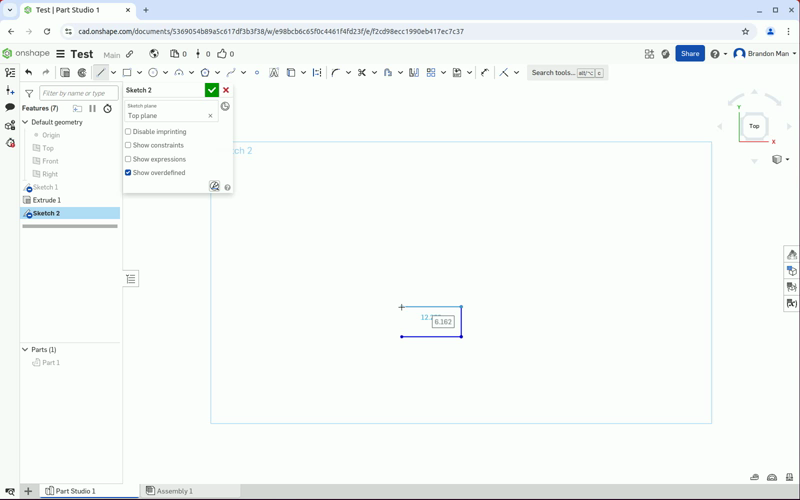
click(401, 306)
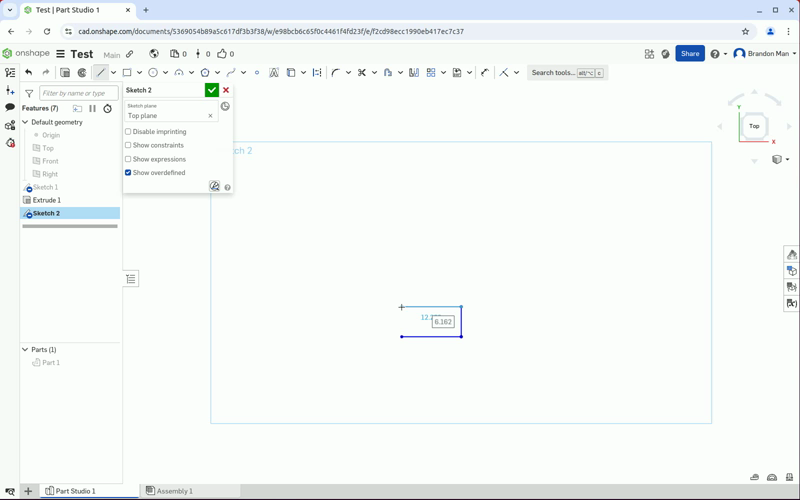
key_up(shift)
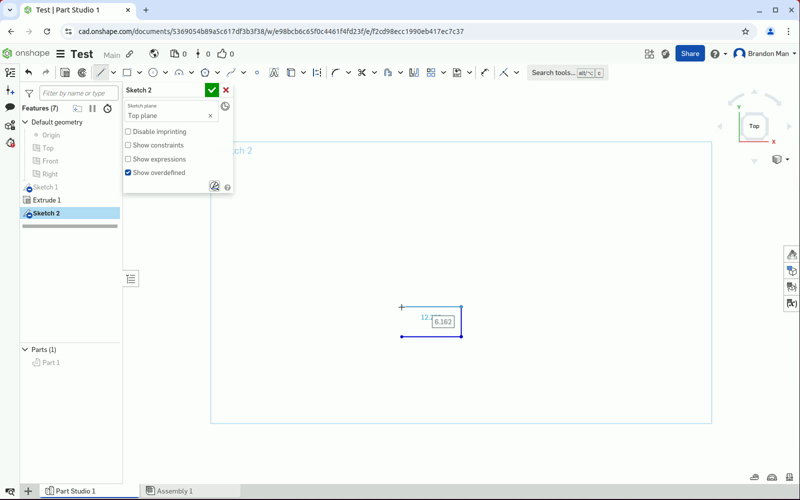
mouse_move(431, 306)
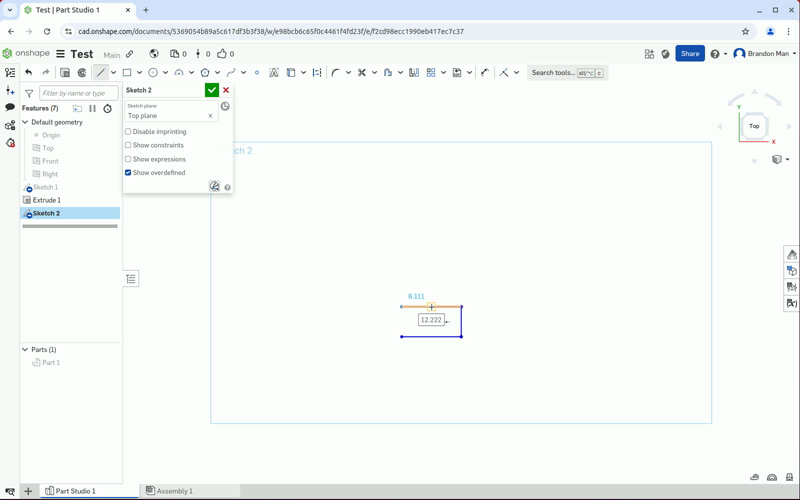
key_down(shift)
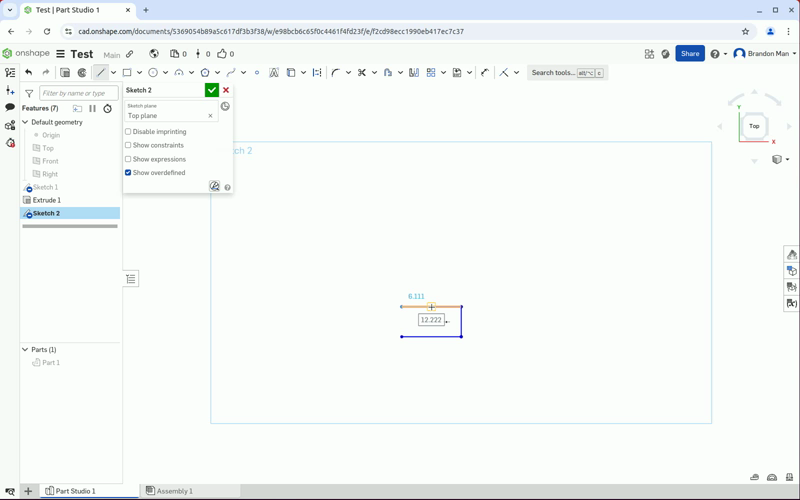
mouse_move(401, 336)
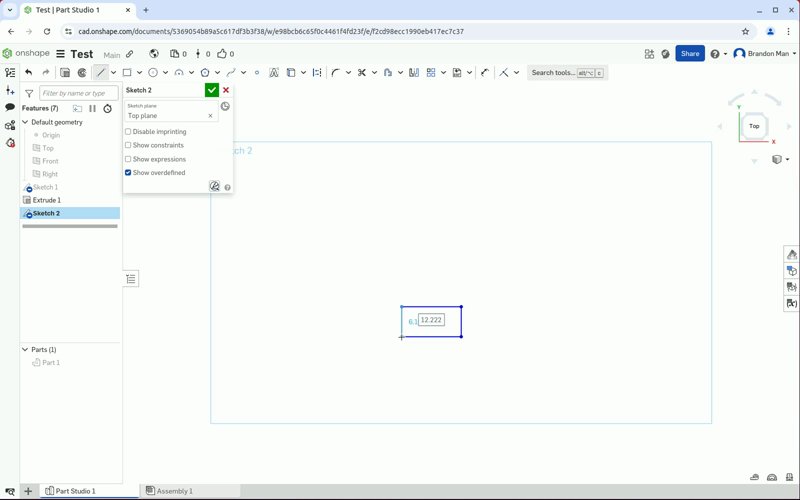
key_up(shift)
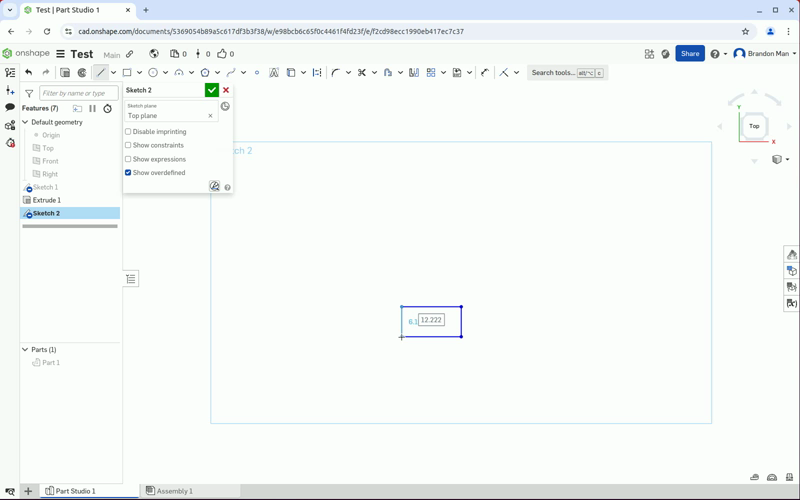
click(401, 336)
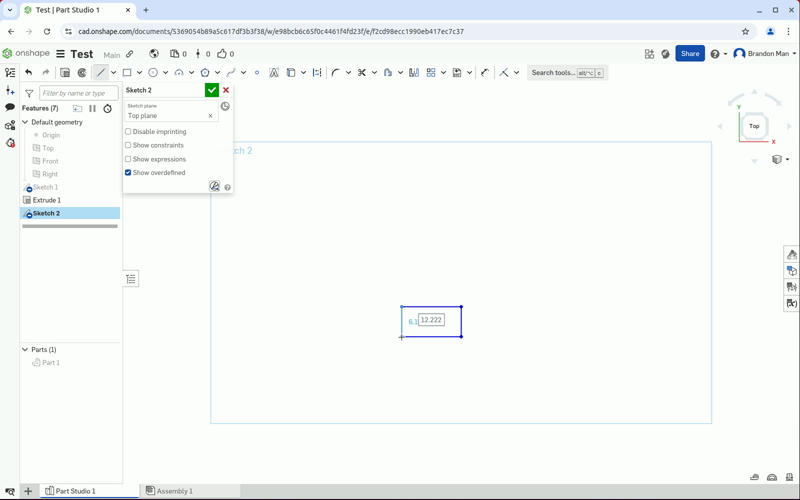
key(esc)
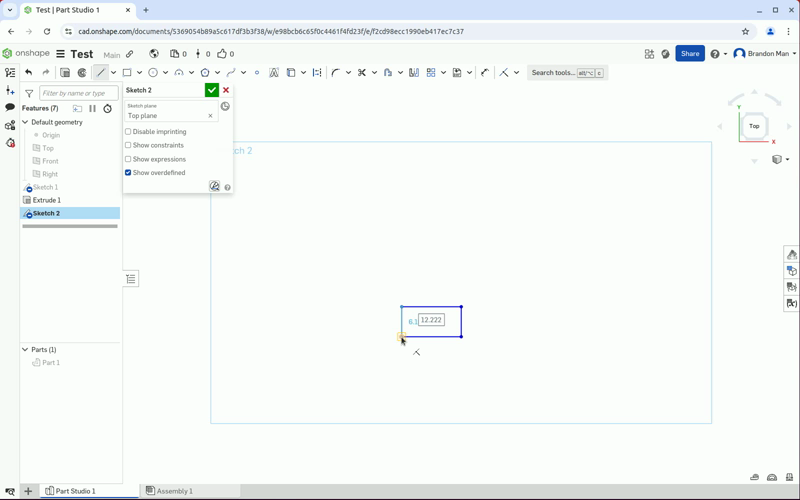
mouse_move(424, 316)
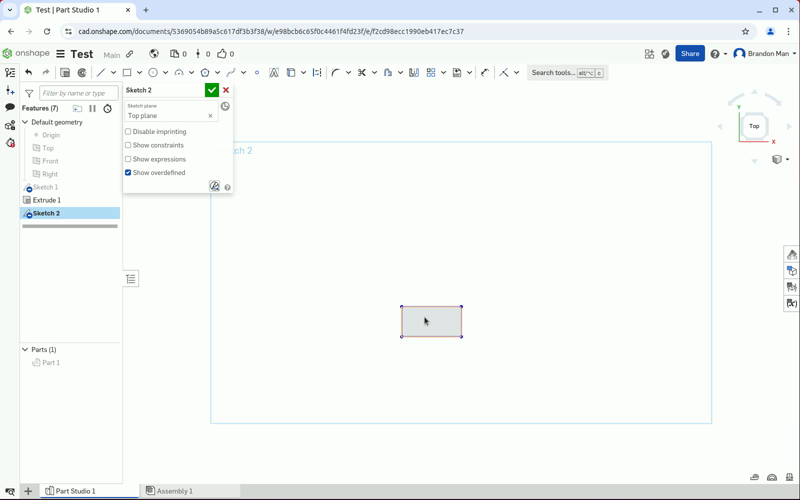
scroll(6)
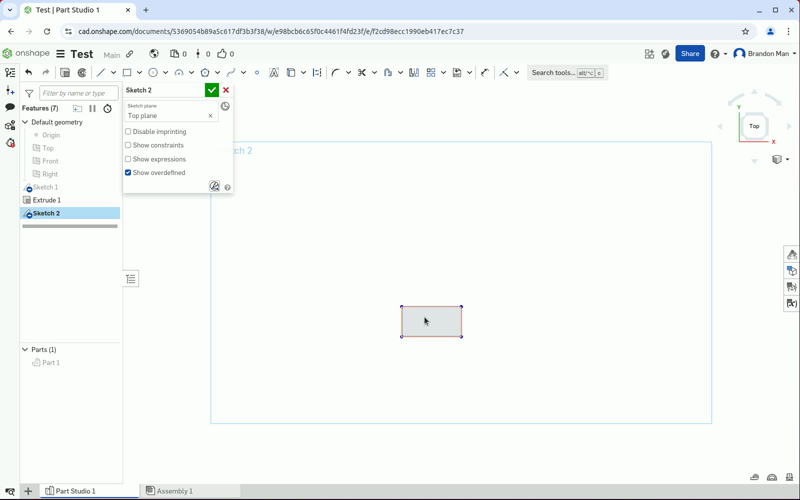
scroll(6)
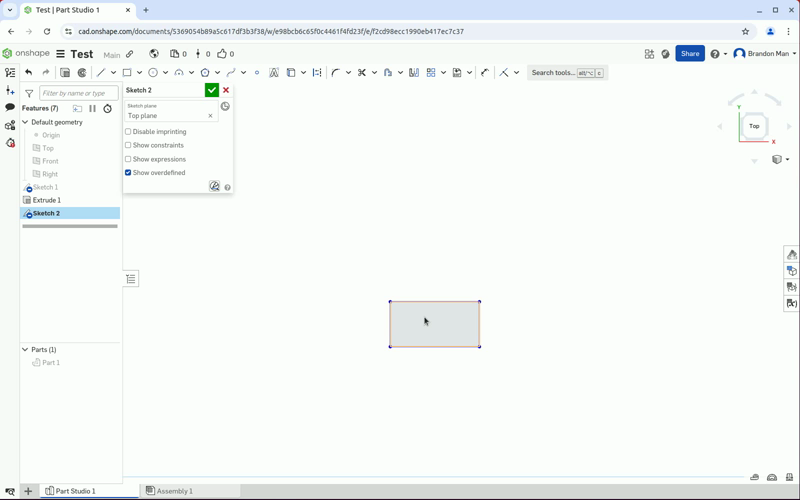
scroll(6)
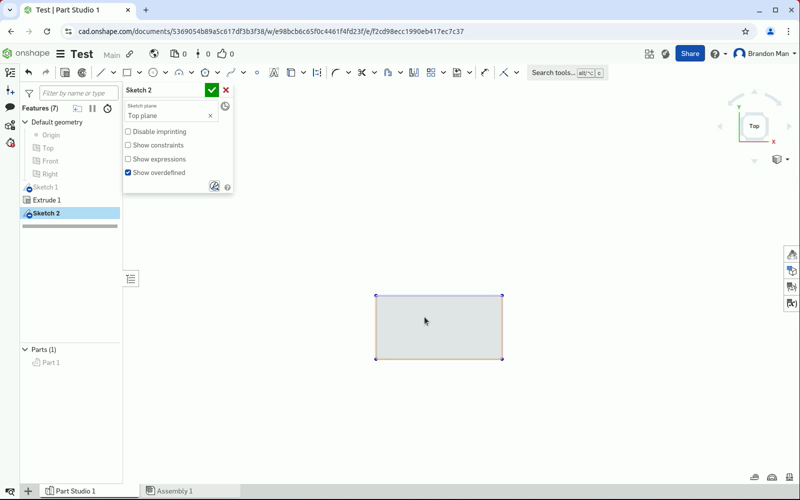
scroll(6)
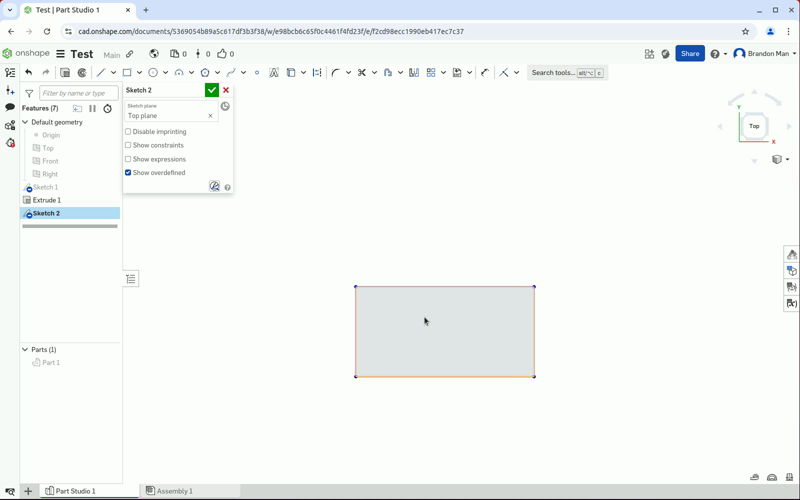
scroll(6)
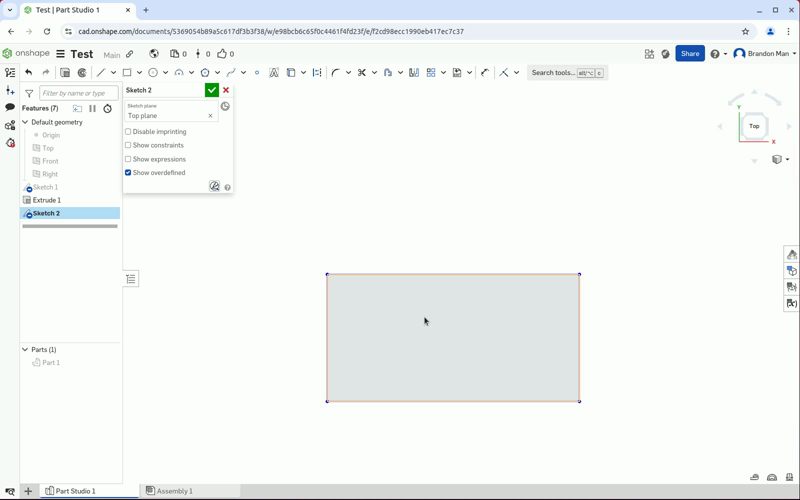
scroll(6)
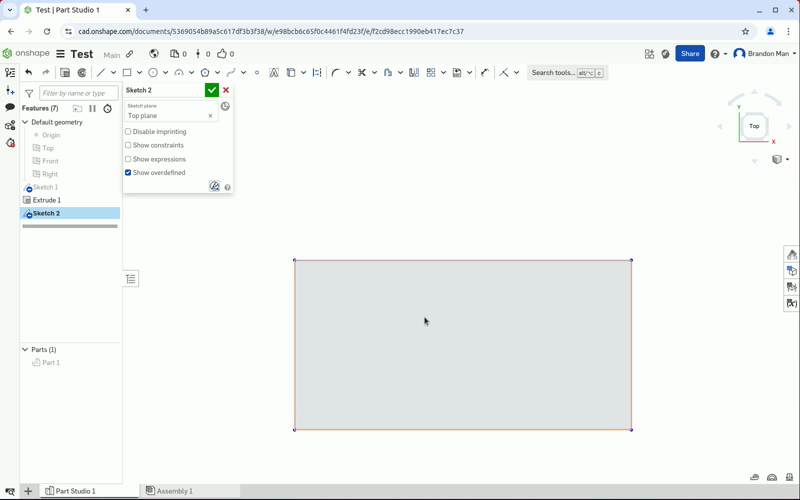
scroll(6)
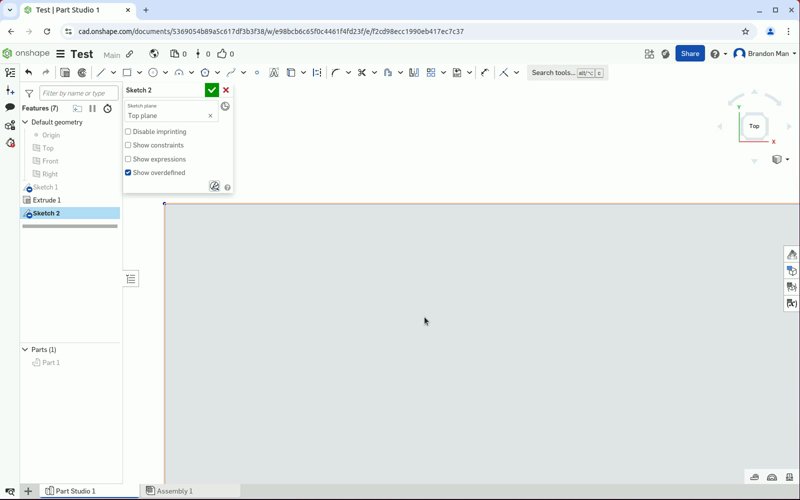
click(424, 316)
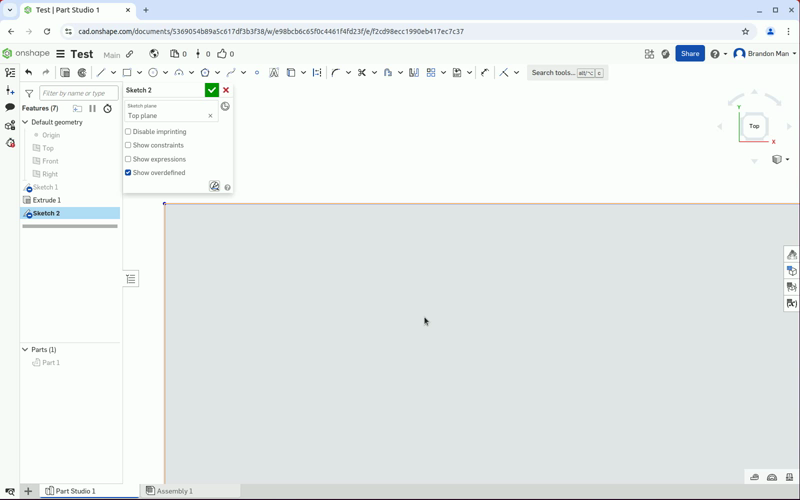
scroll(-6)
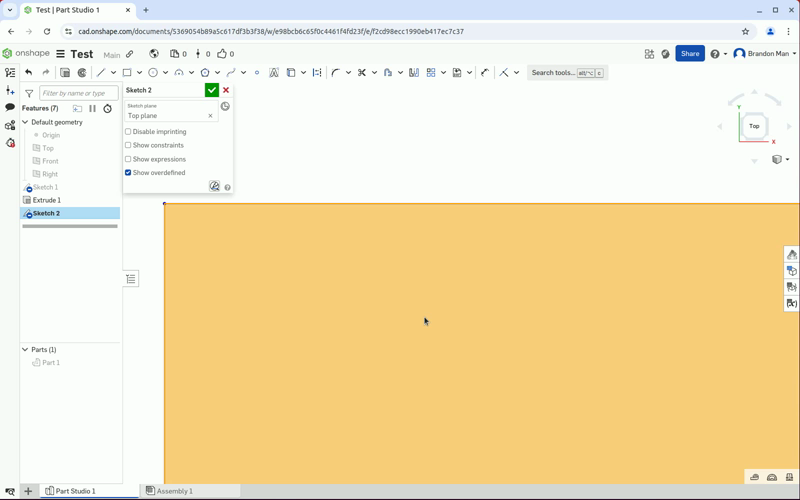
scroll(-6)
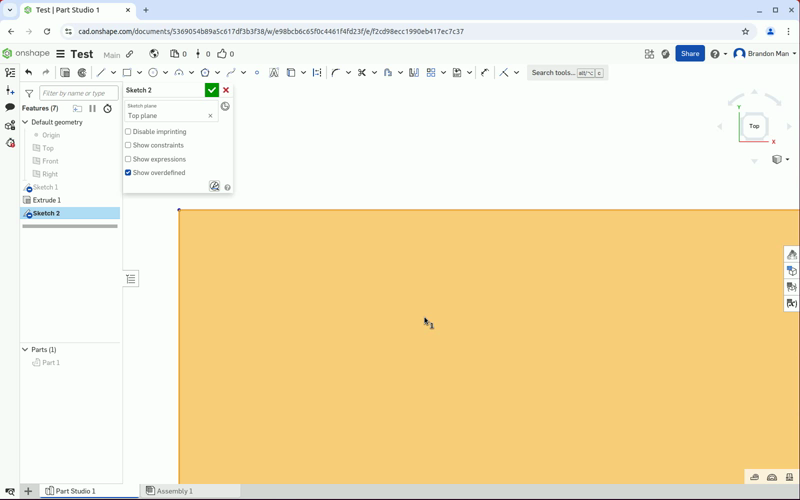
scroll(-6)
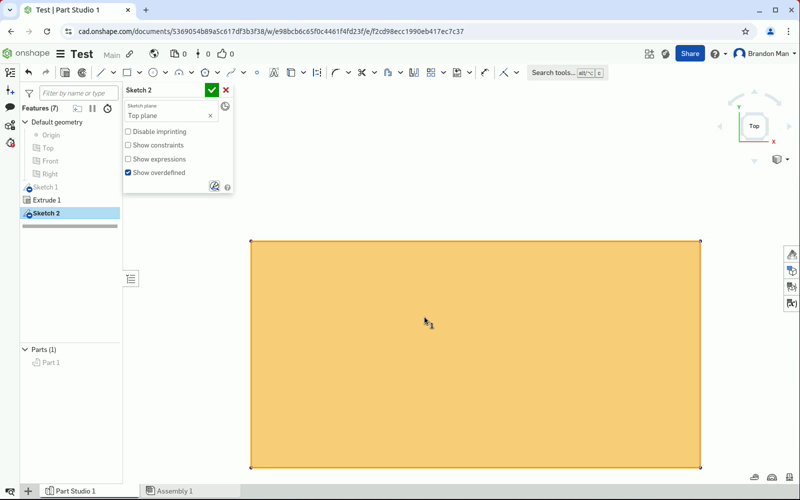
scroll(-6)
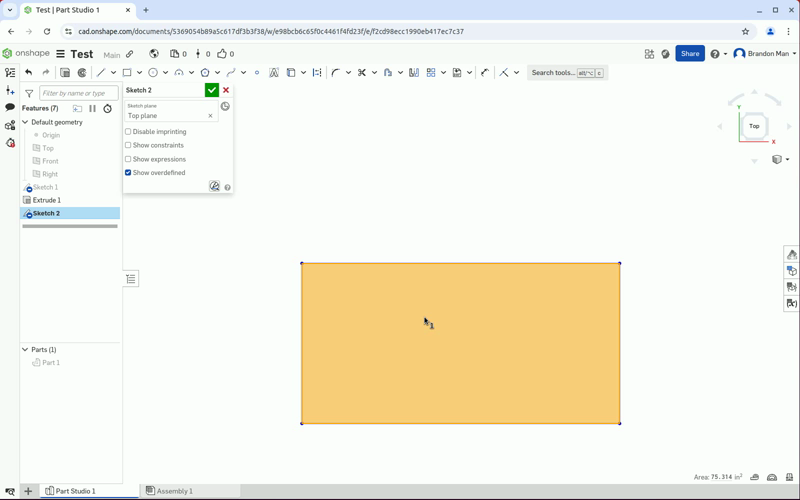
scroll(-6)
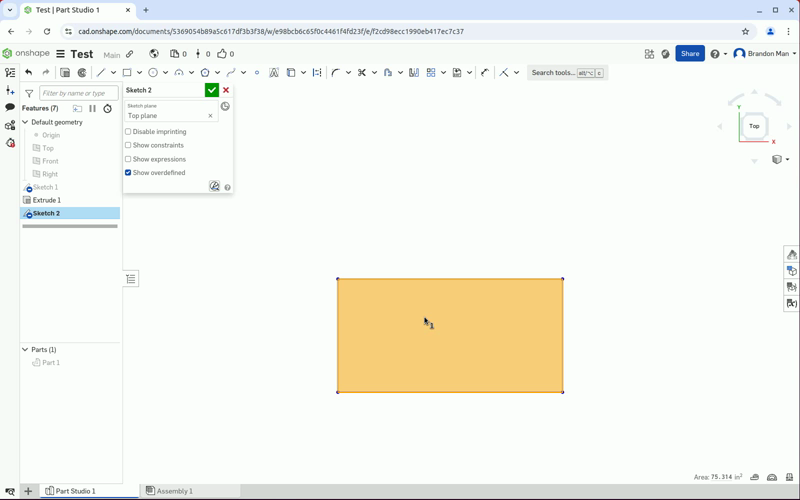
scroll(-6)
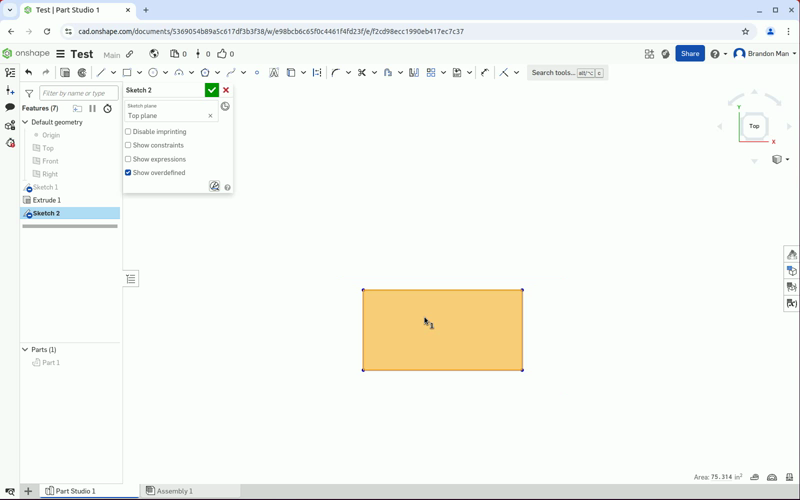
scroll(-6)
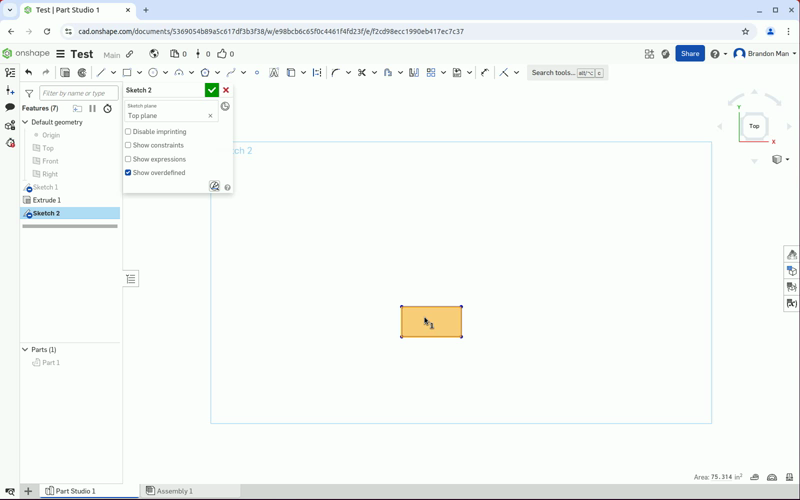
mouse_move(73, 352)
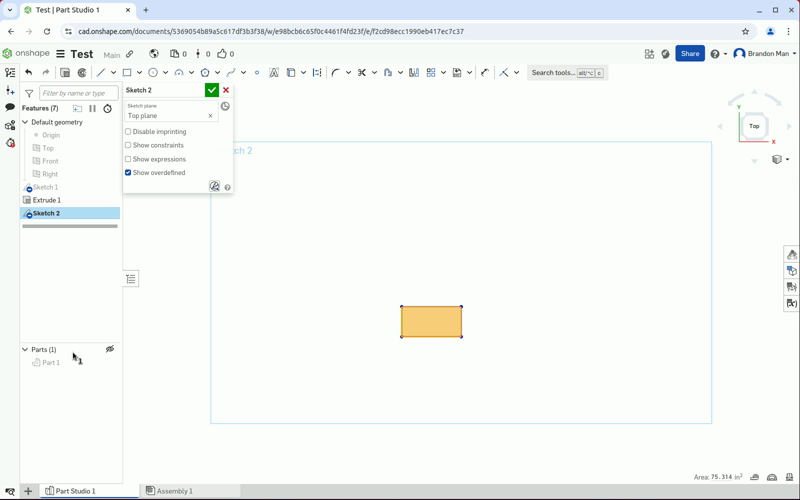
key(shift+y)
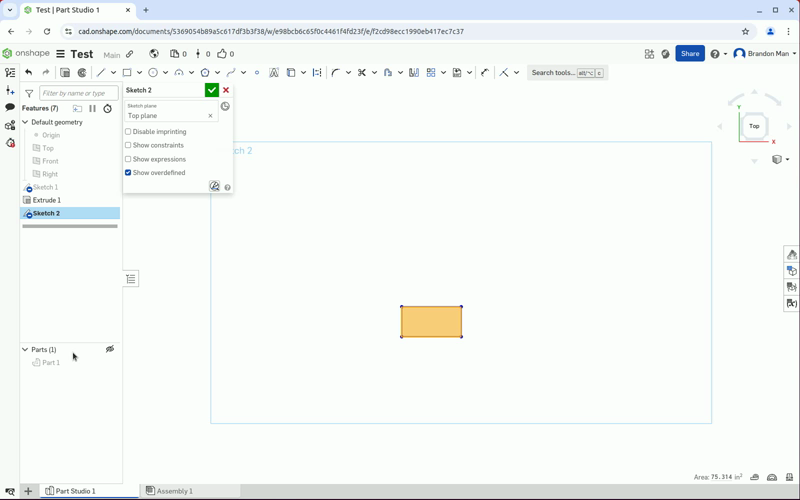
key(shift+e)
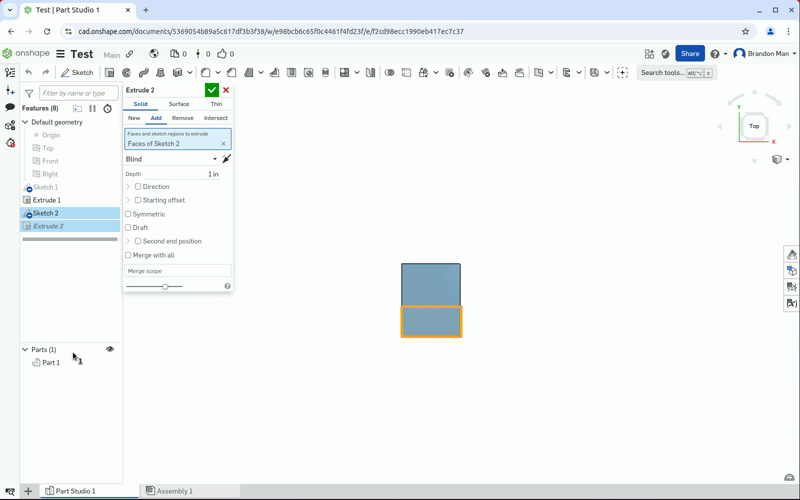
mouse_move(143, 106)
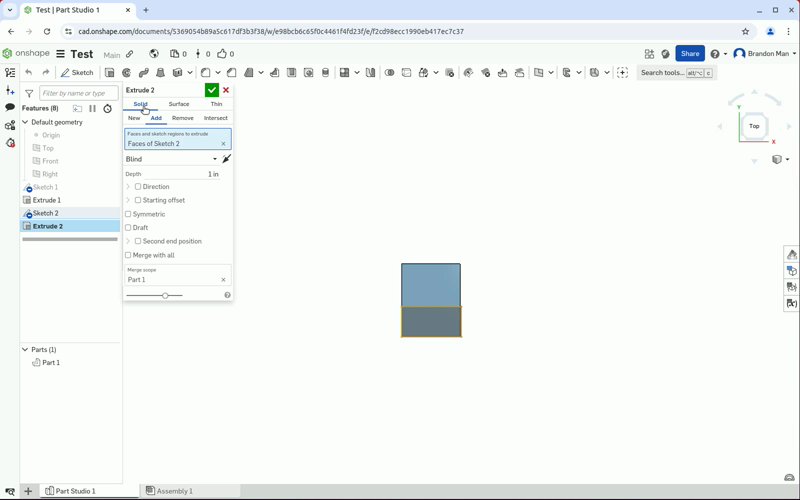
click(143, 106)
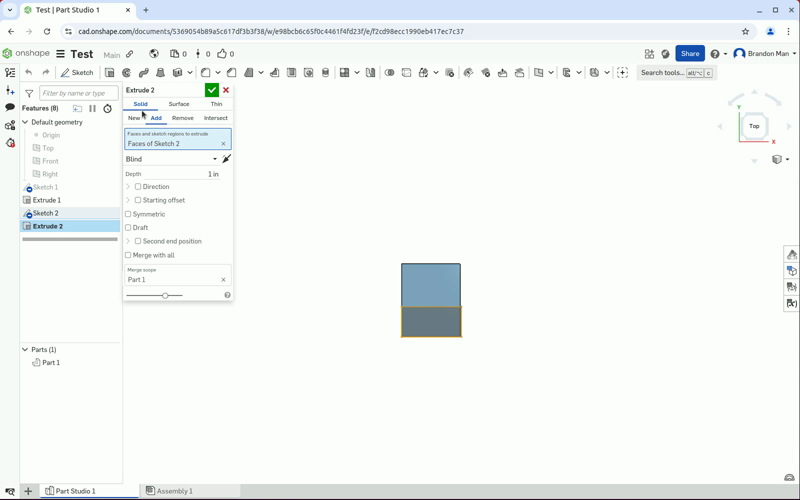
mouse_move(137, 120)
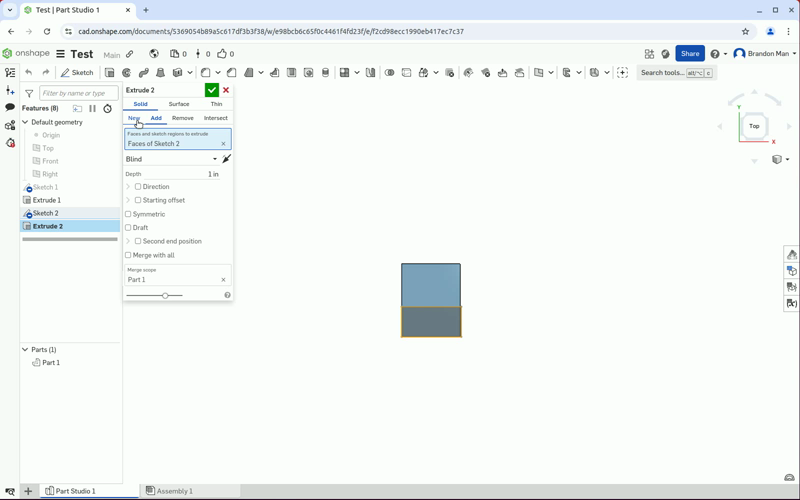
click(137, 120)
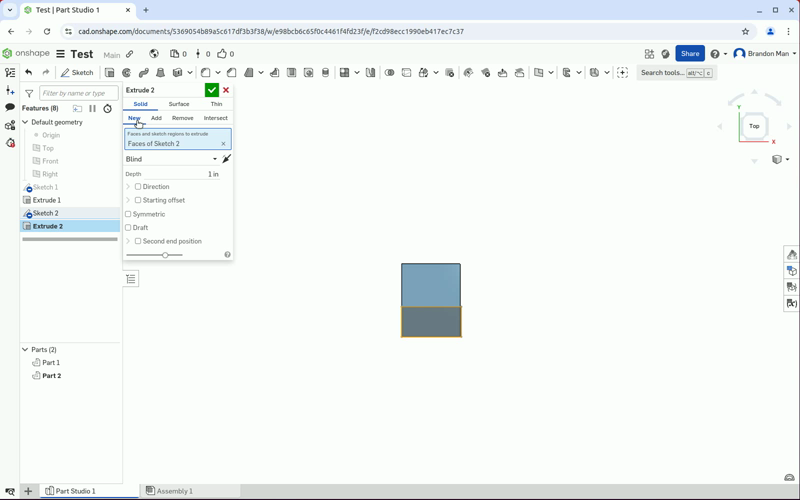
key(tab, 4)
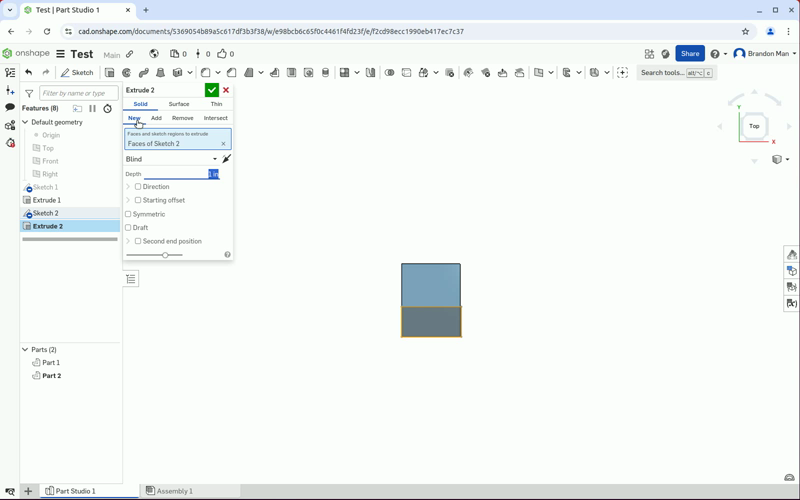
text(13.48)
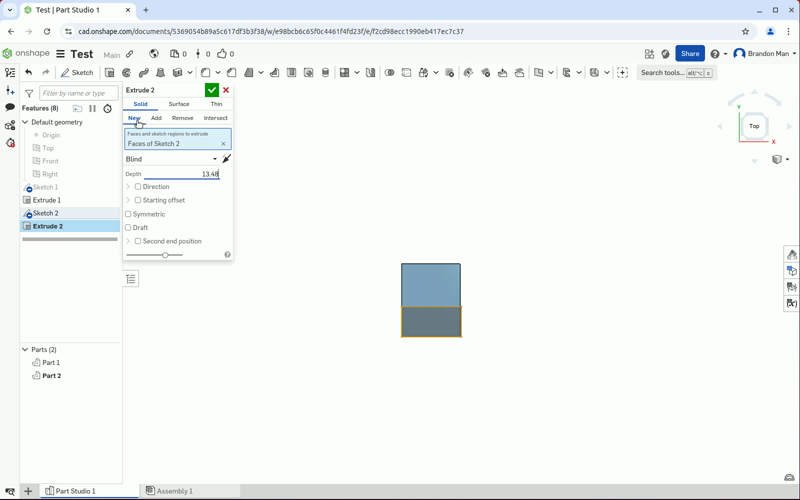
key(enter)
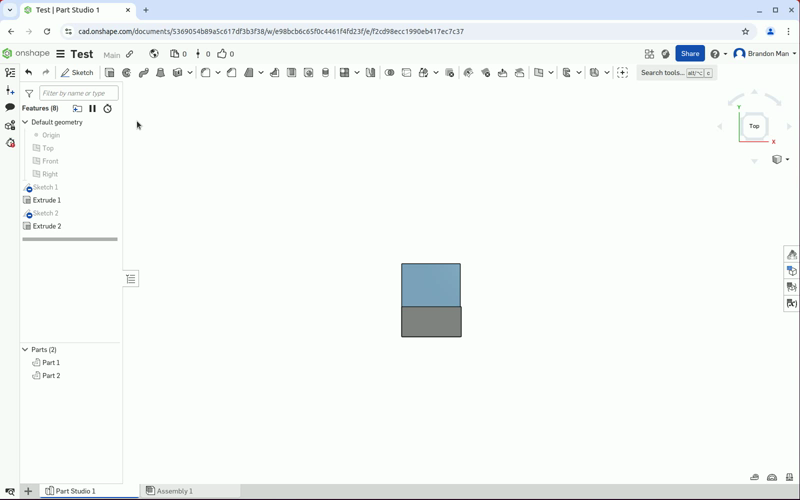
key(shift+h)
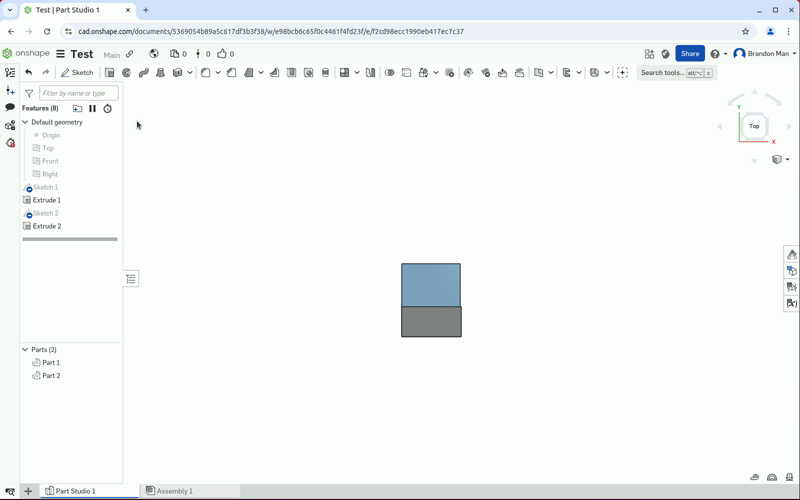
key(shift+h)
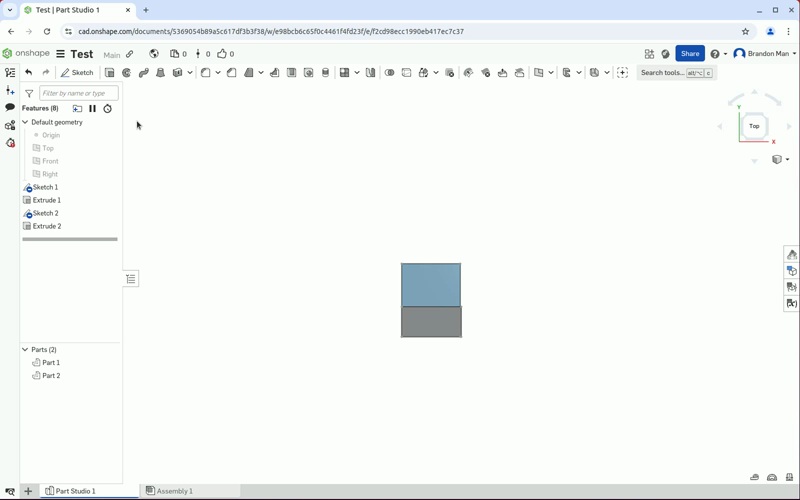
key(shift+7)
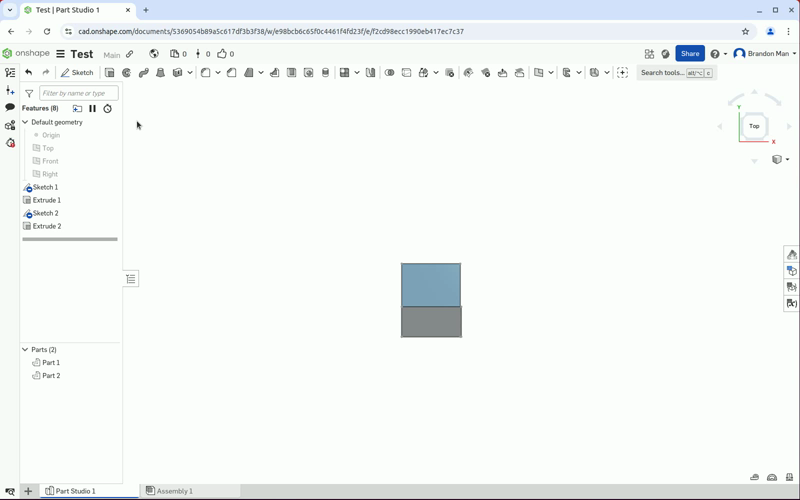
key(up, 3)
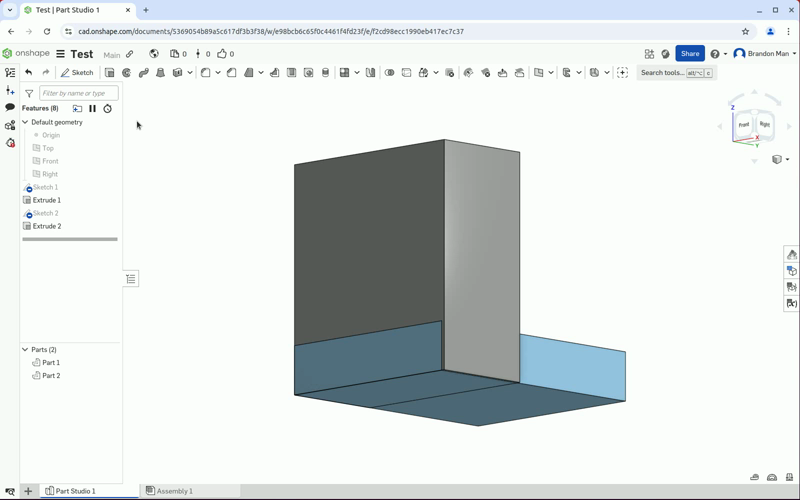
key(left, 3)
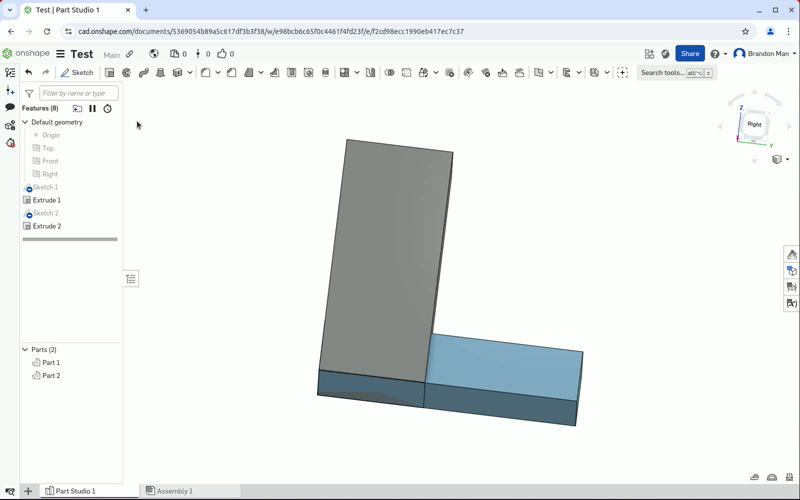
key(right, 3)
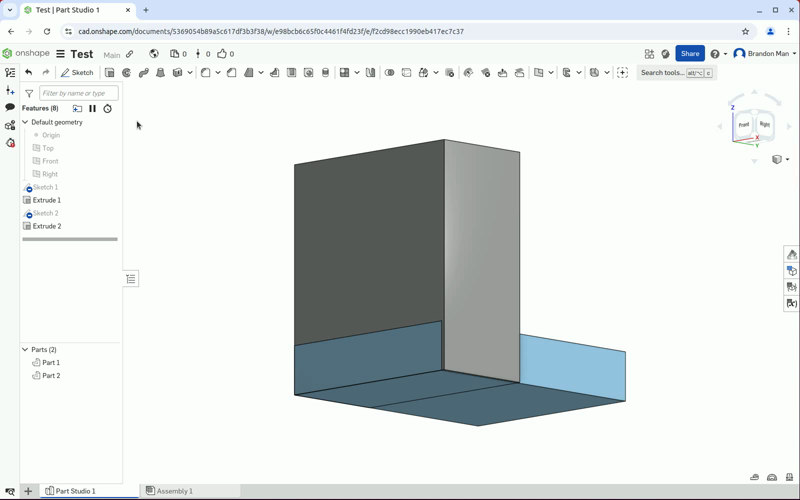
key(down, 3)
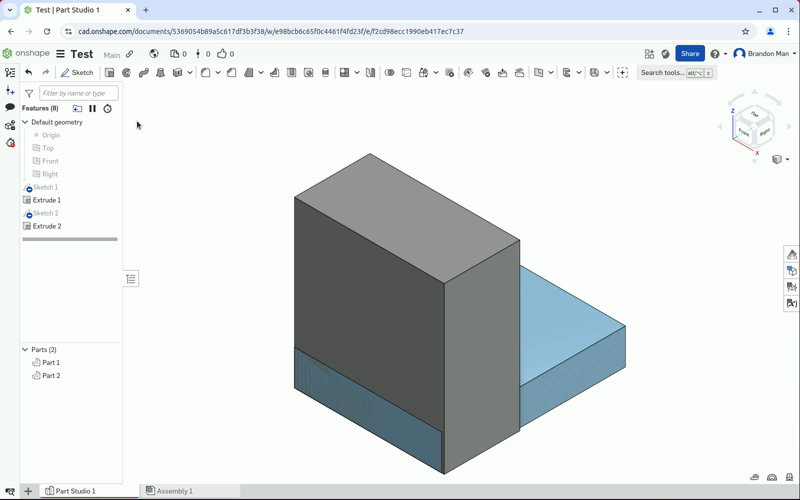
mouse_move(73, 189)
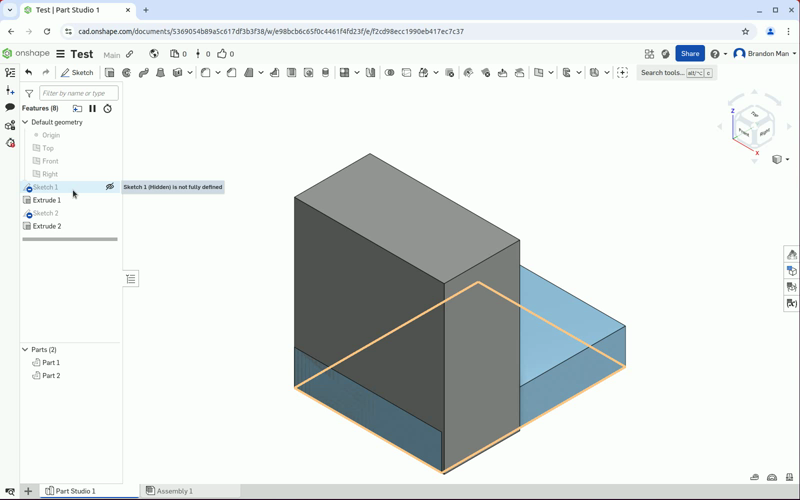
click(73, 189)